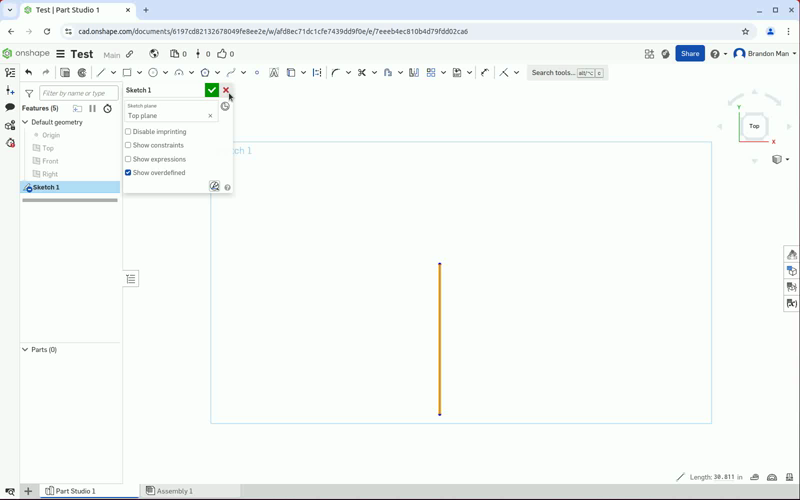
key(shift+h)
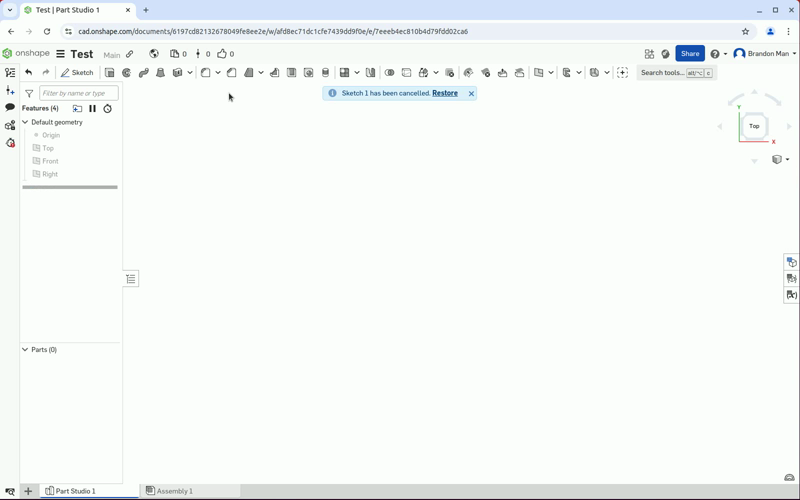
mouse_move(73, 352)
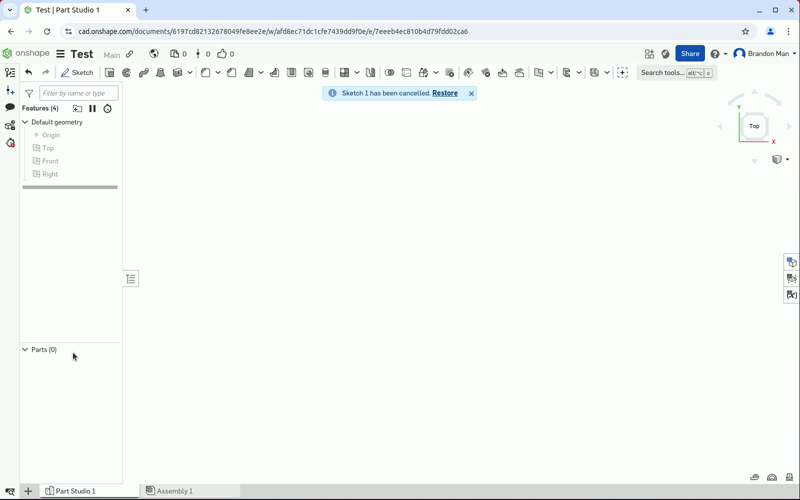
key(y)
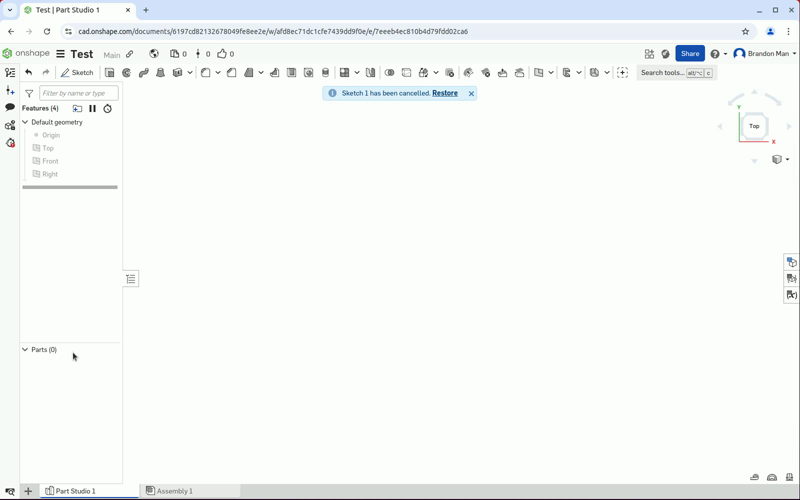
key(shift+p)
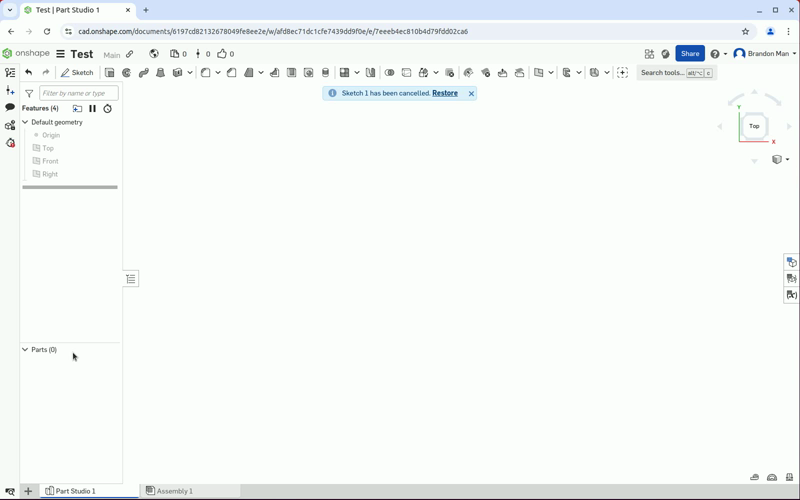
key(space)
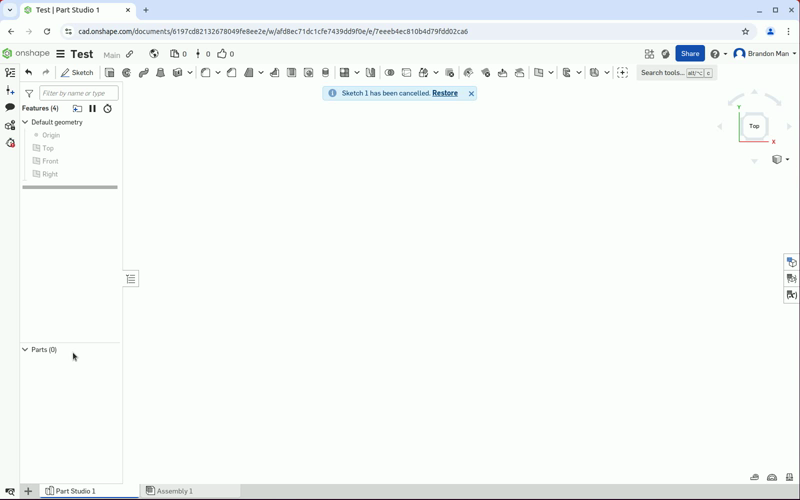
key_down(shift)
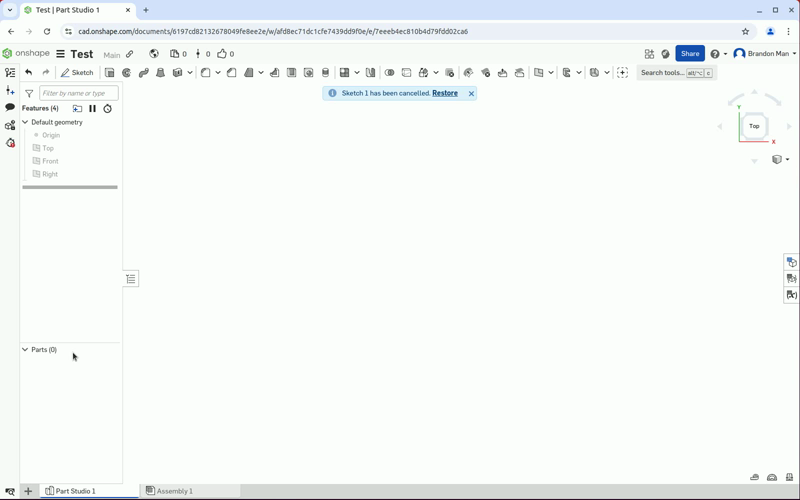
key(up)
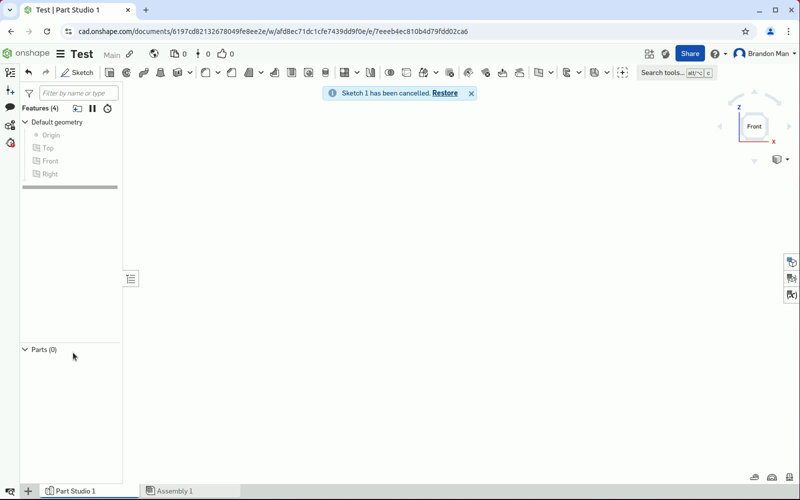
key_up(shift)
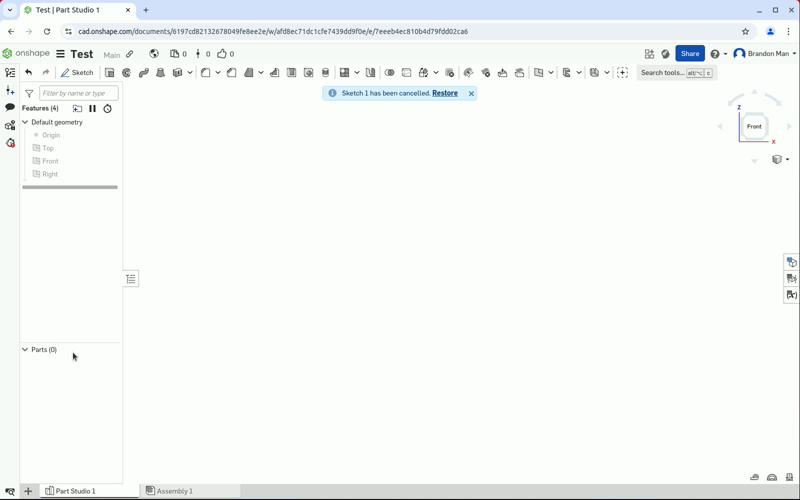
mouse_move(73, 352)
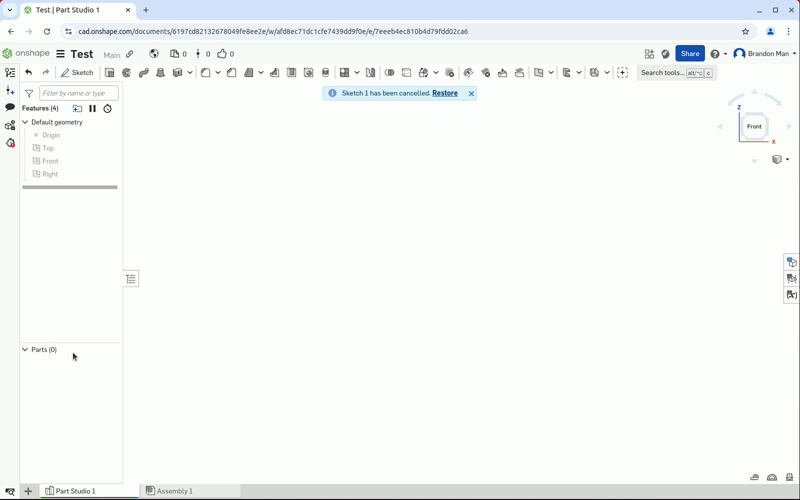
key(shift+y)
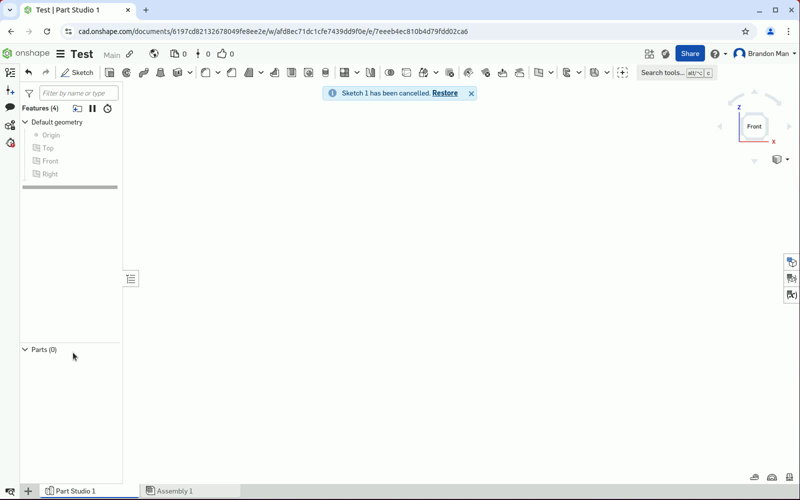
key(shift+s)
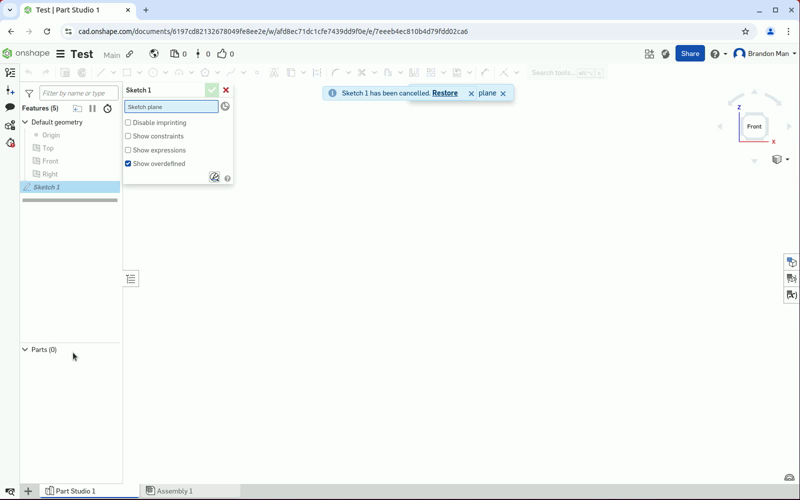
mouse_move(73, 163)
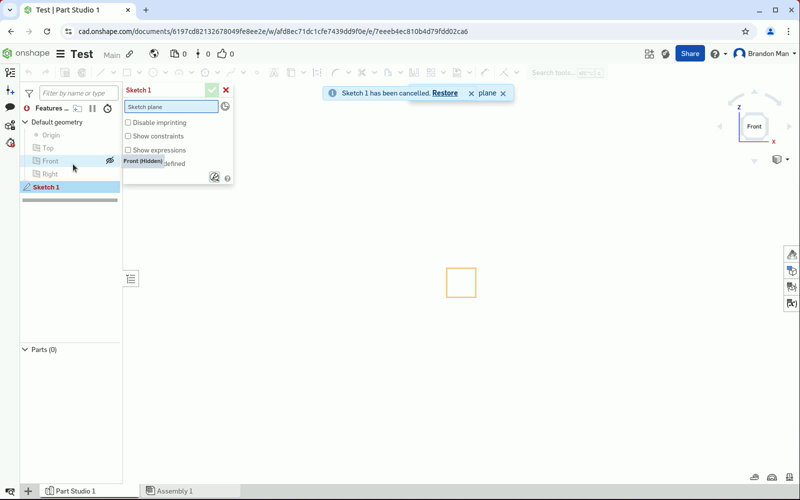
click(73, 163)
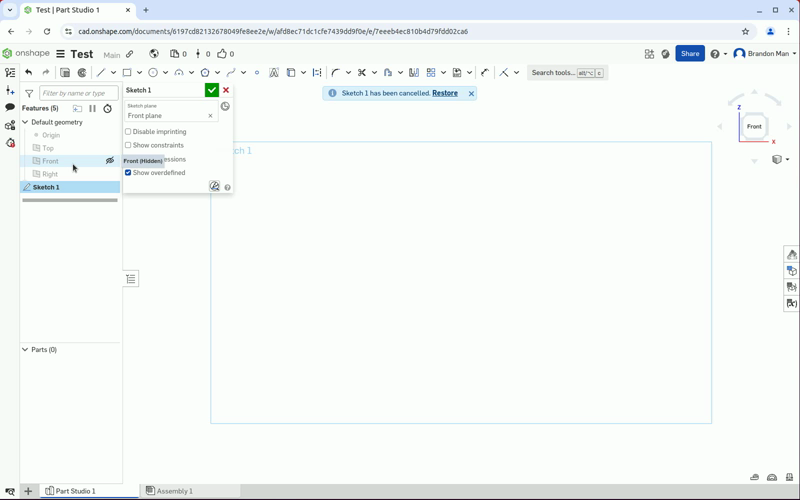
mouse_move(73, 352)
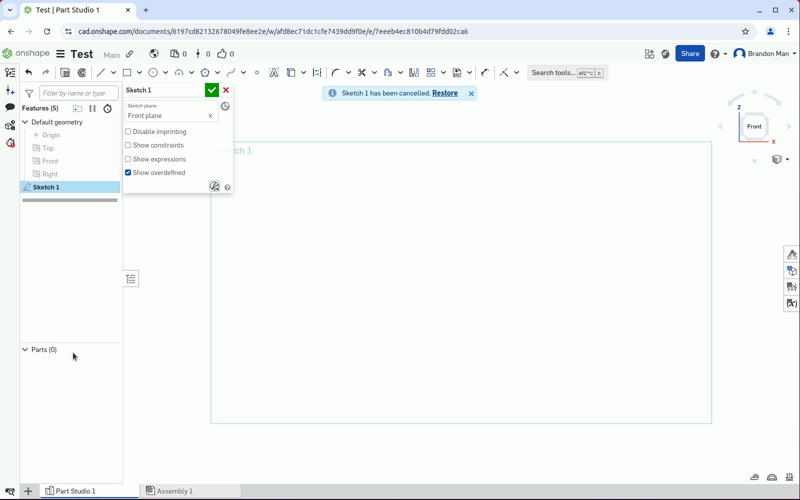
key(y)
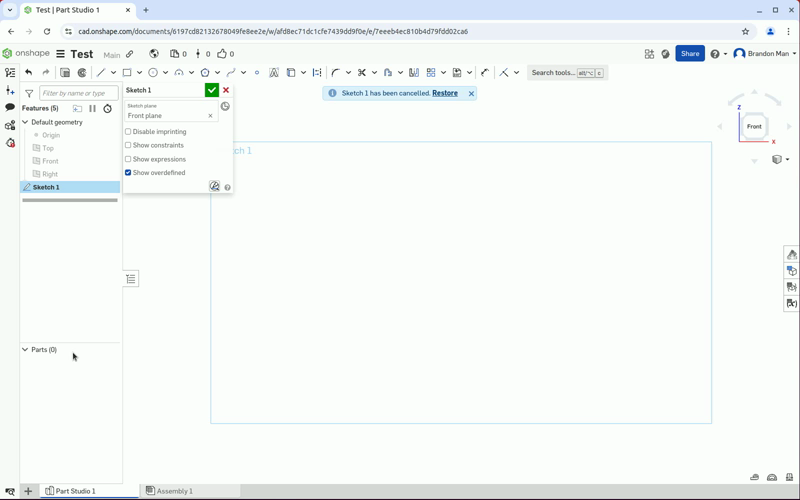
key(l)
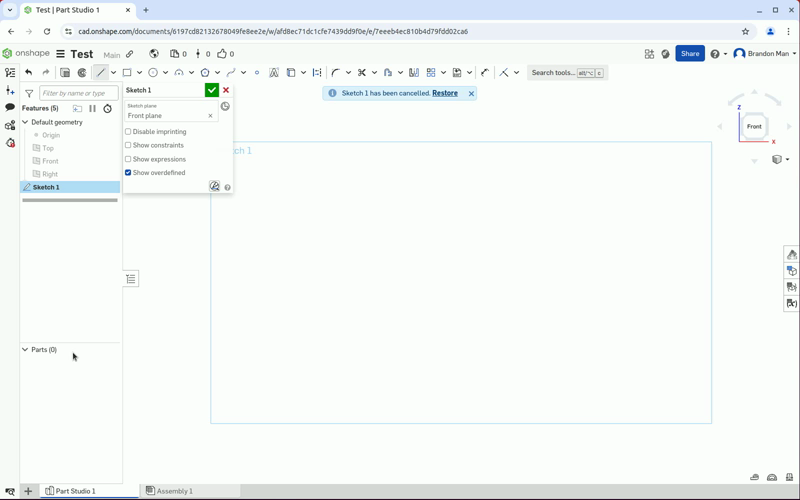
key_down(shift)
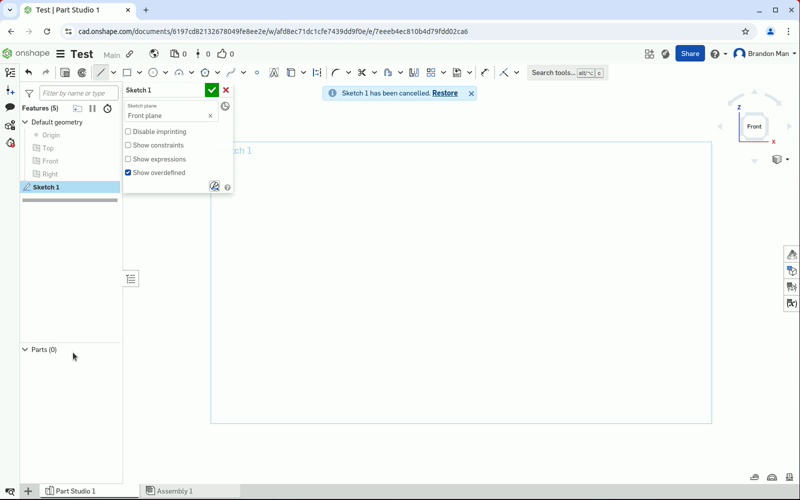
mouse_move(460, 343)
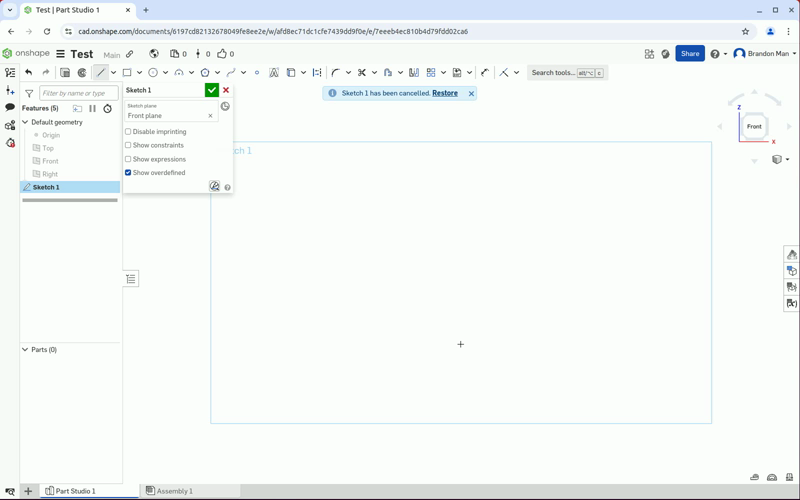
click(460, 343)
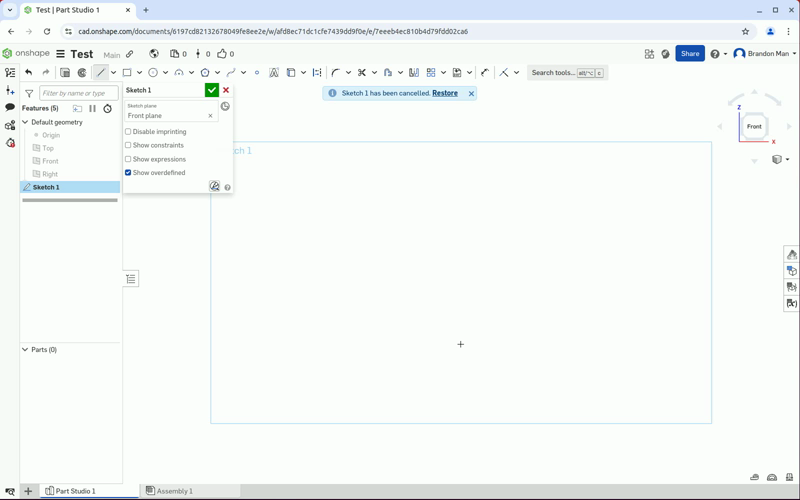
key_up(shift)
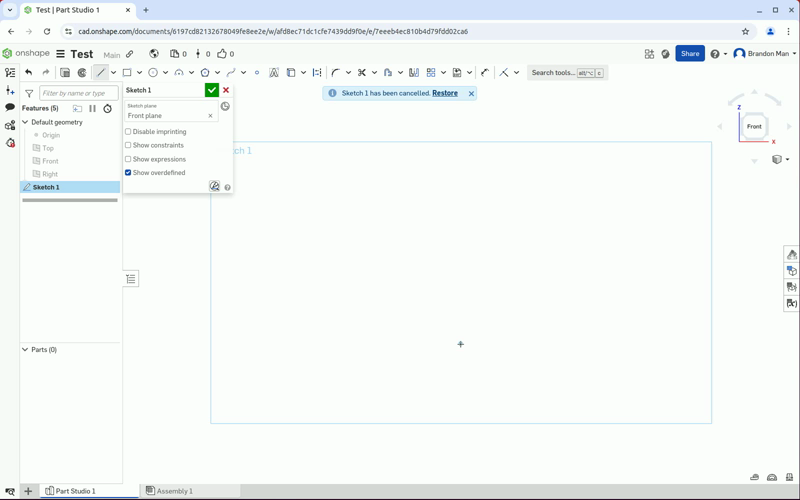
key_down(shift)
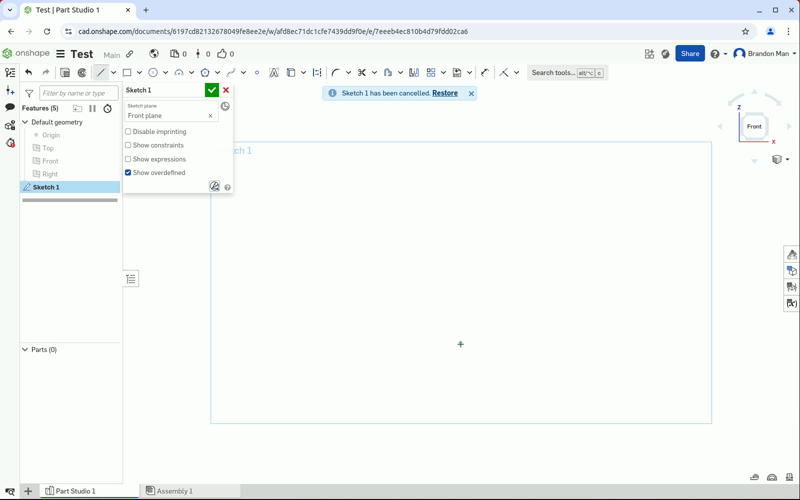
mouse_move(567, 343)
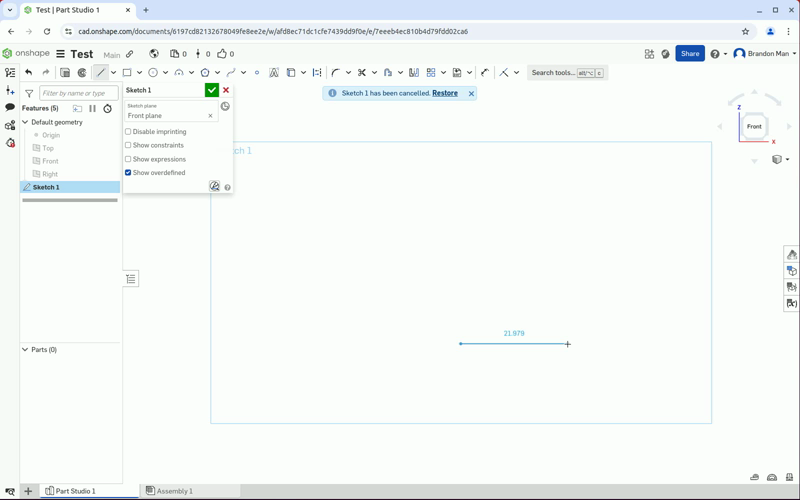
click(567, 343)
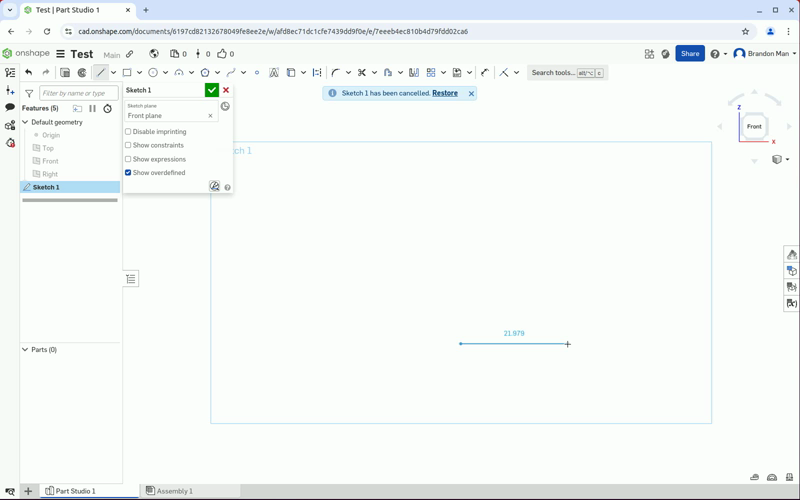
key_up(shift)
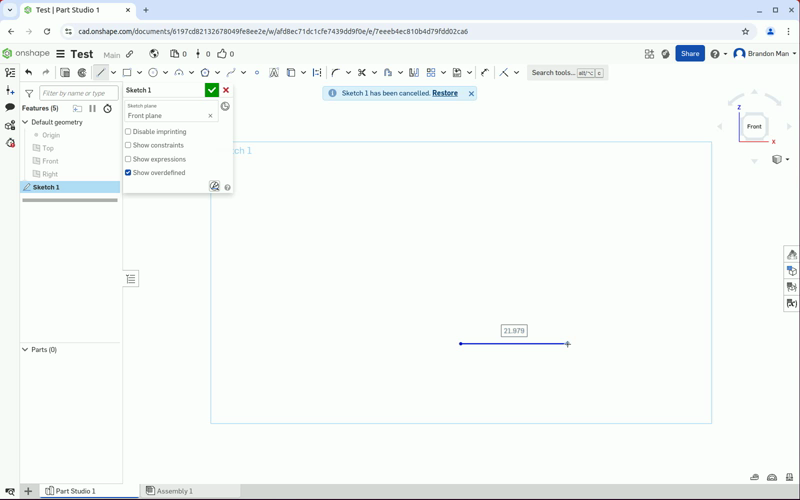
key_down(shift)
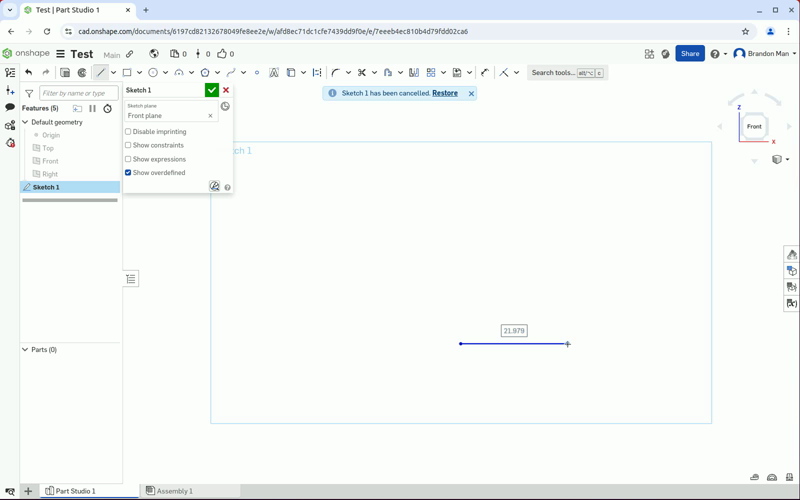
mouse_move(567, 283)
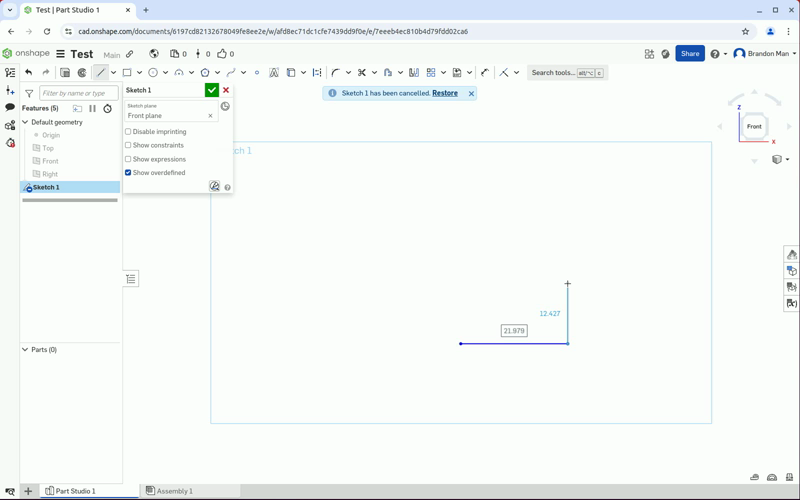
click(567, 283)
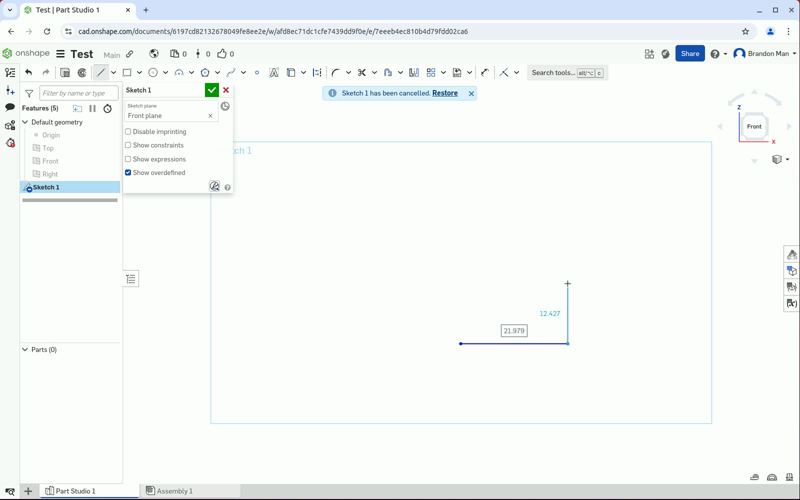
key_up(shift)
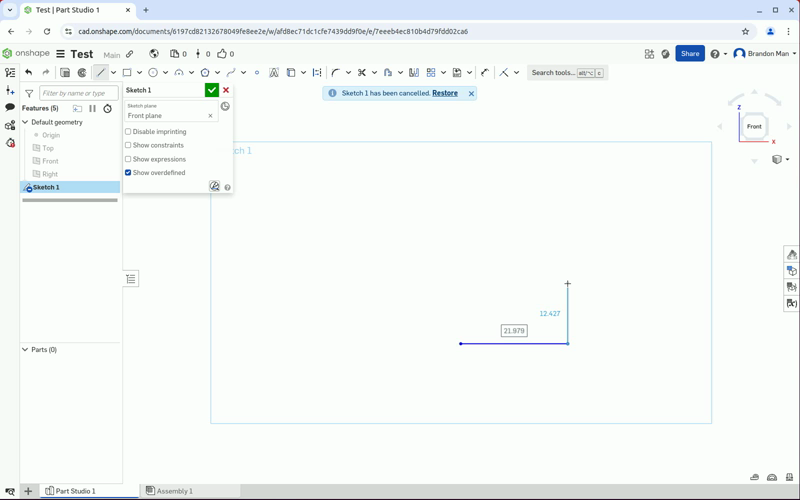
key_down(shift)
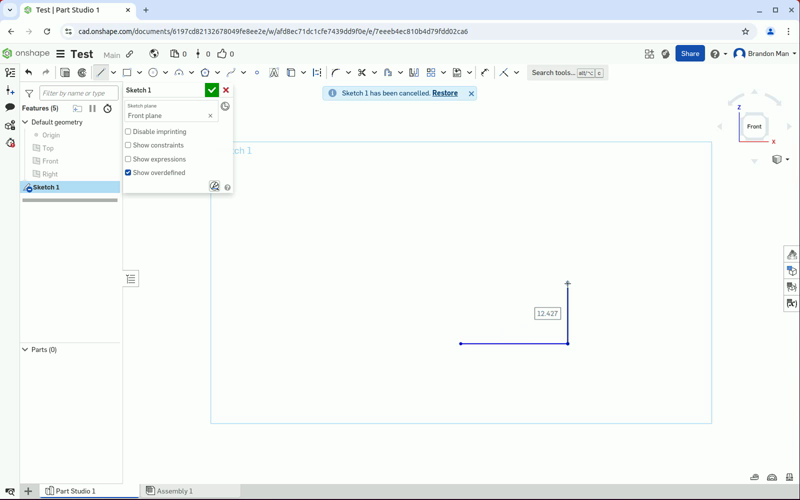
mouse_move(460, 283)
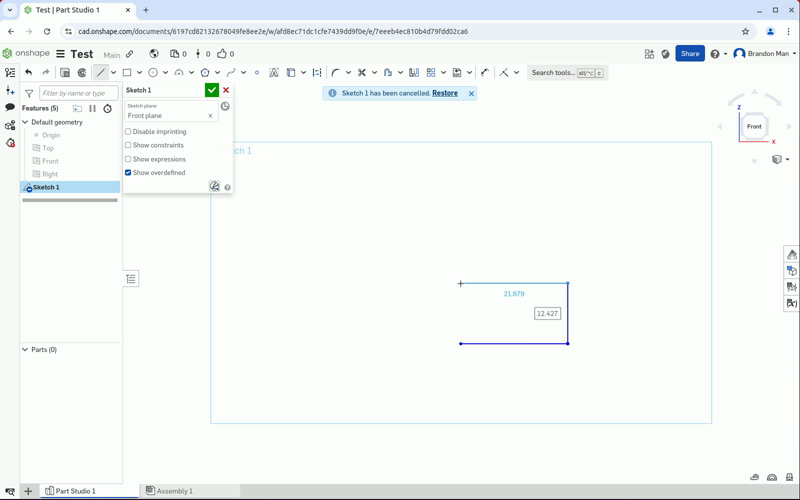
click(460, 283)
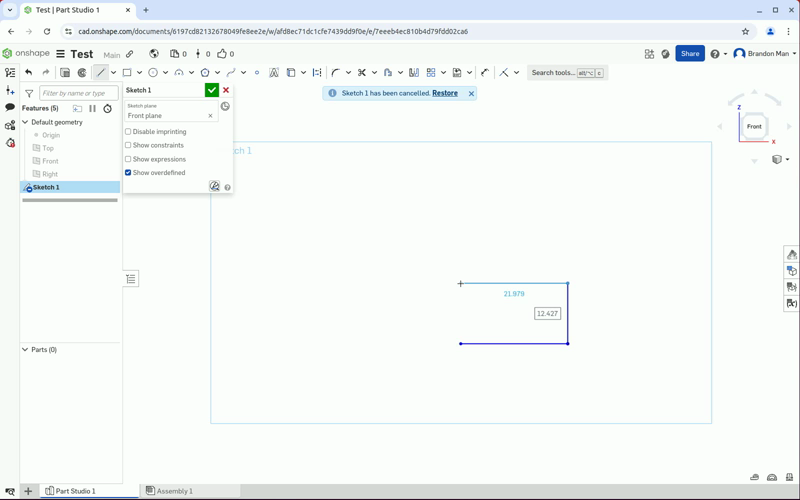
key_up(shift)
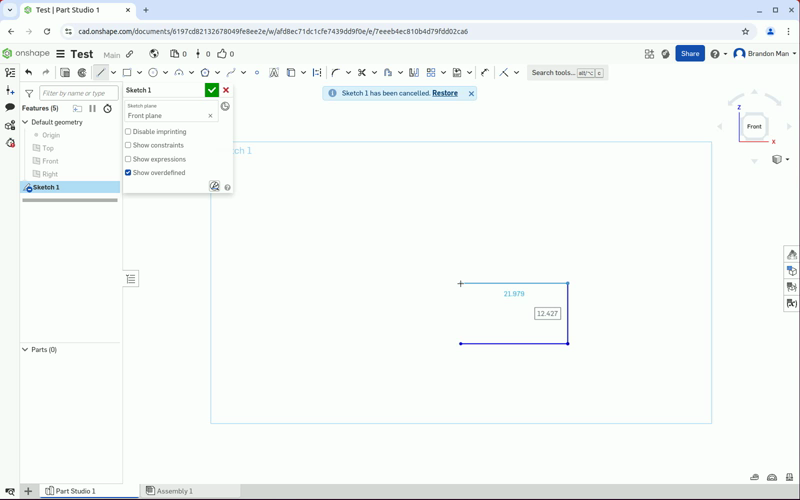
key_down(shift)
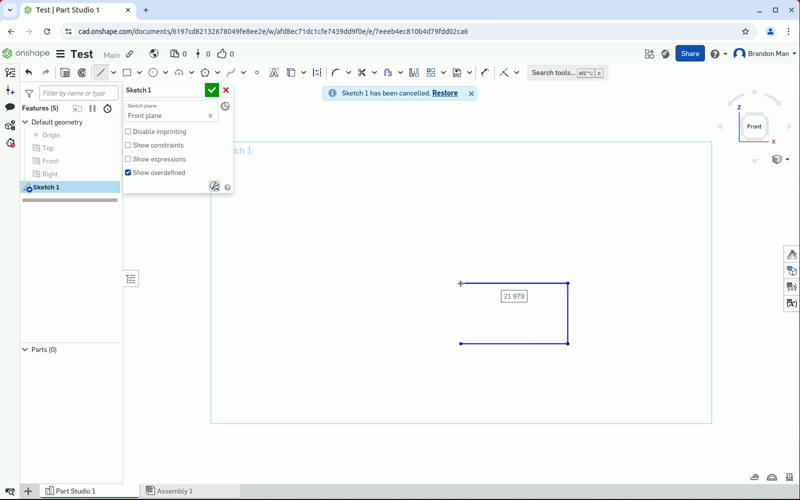
mouse_move(460, 343)
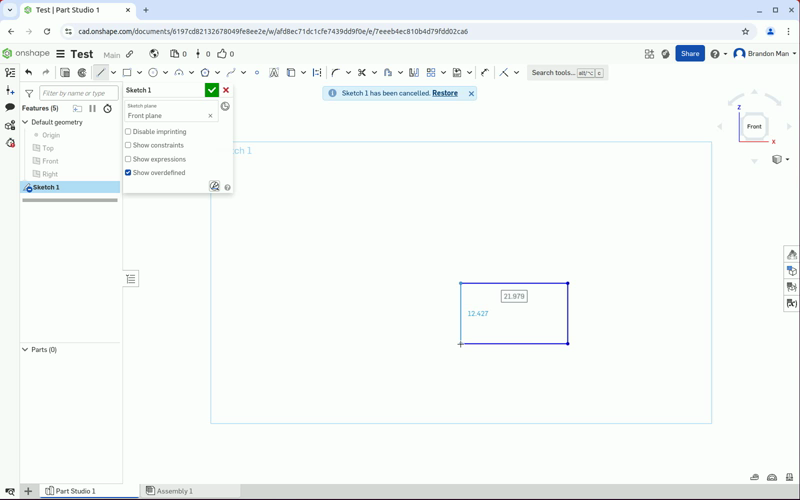
key_up(shift)
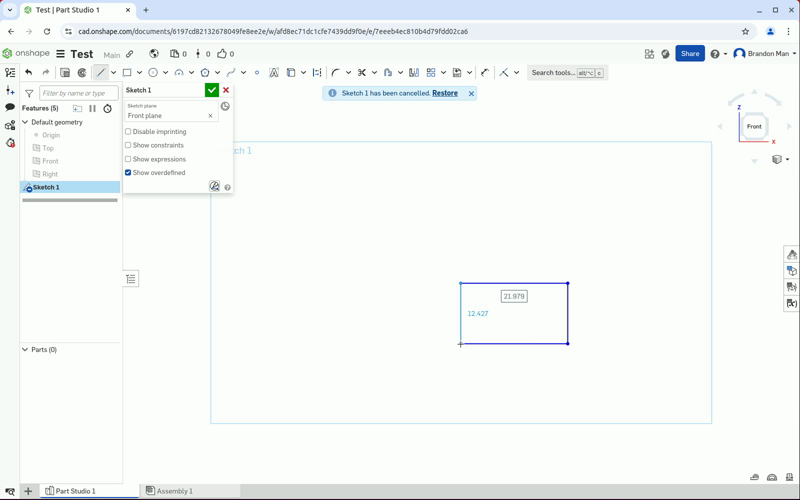
click(460, 343)
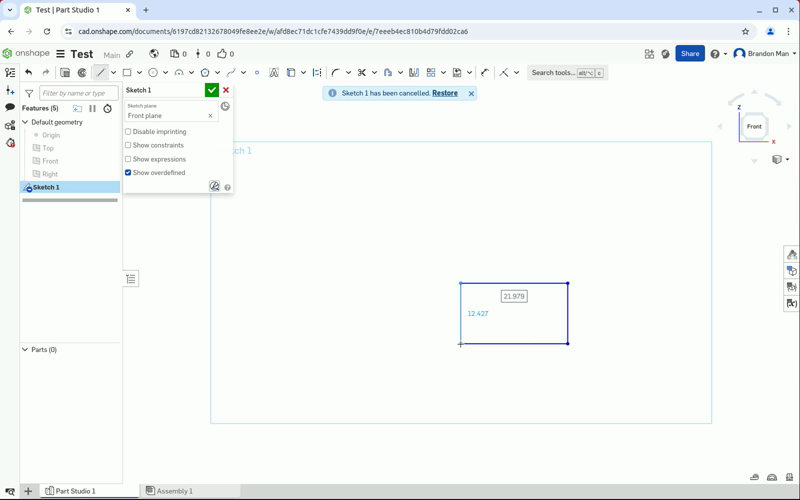
key(esc)
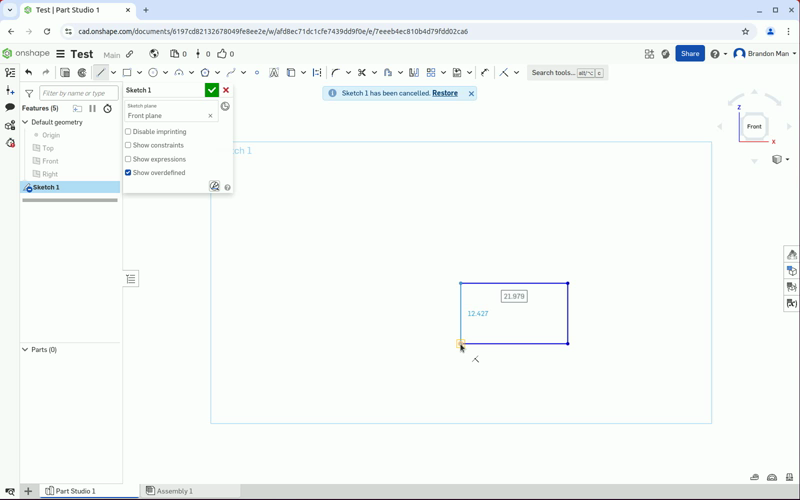
key(l)
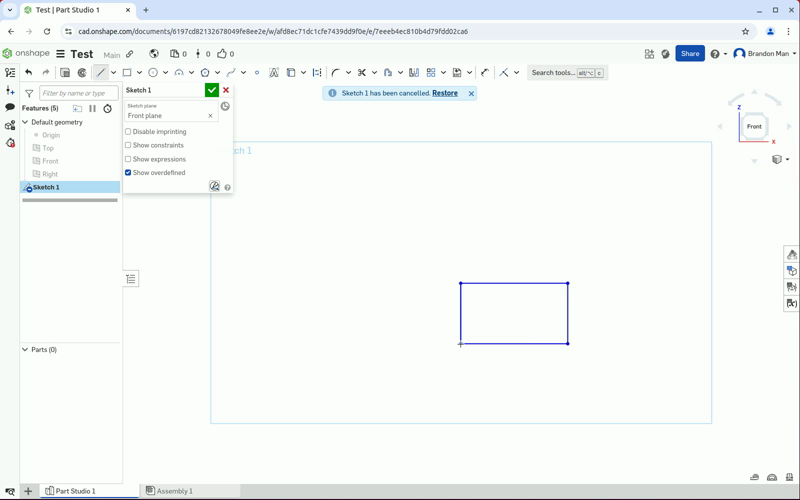
key_down(shift)
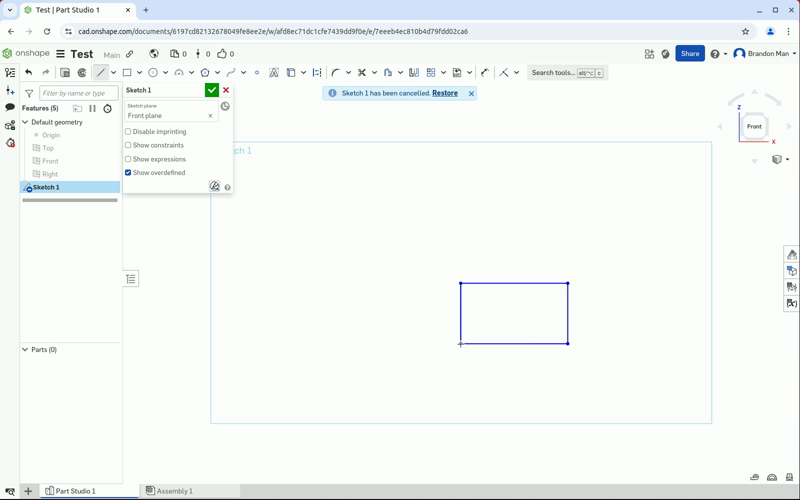
mouse_move(480, 331)
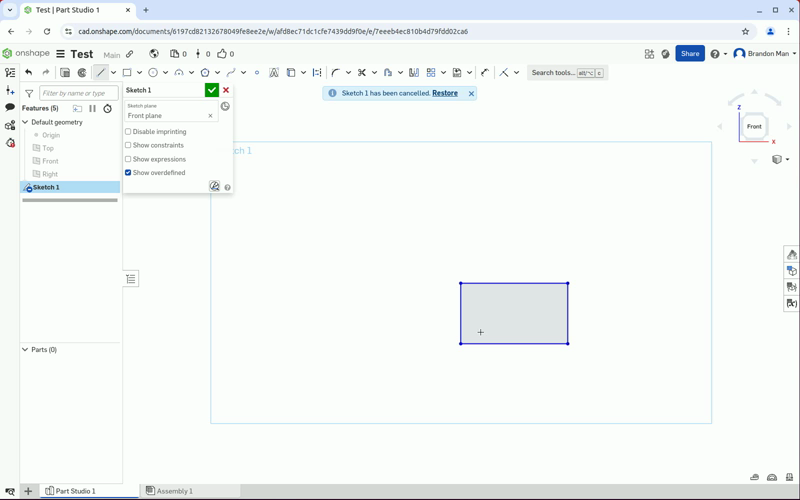
click(480, 331)
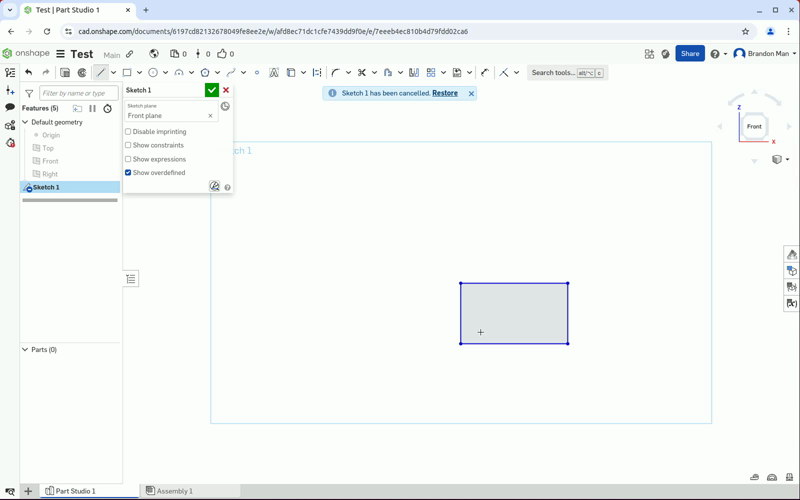
key_up(shift)
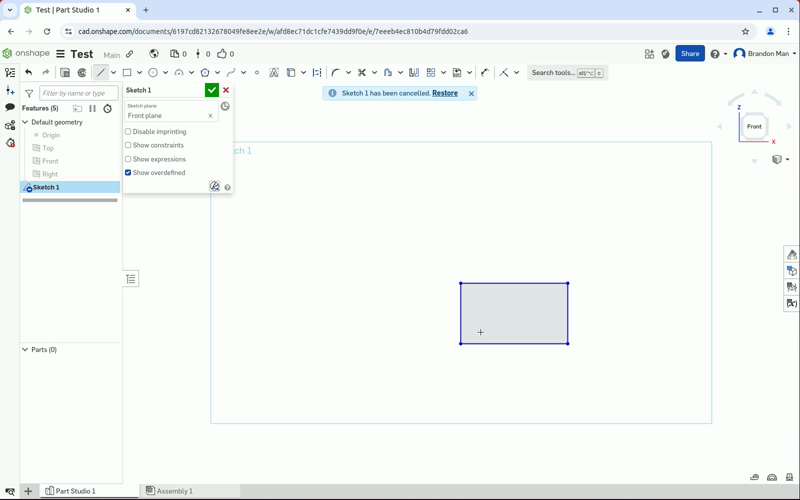
key_down(shift)
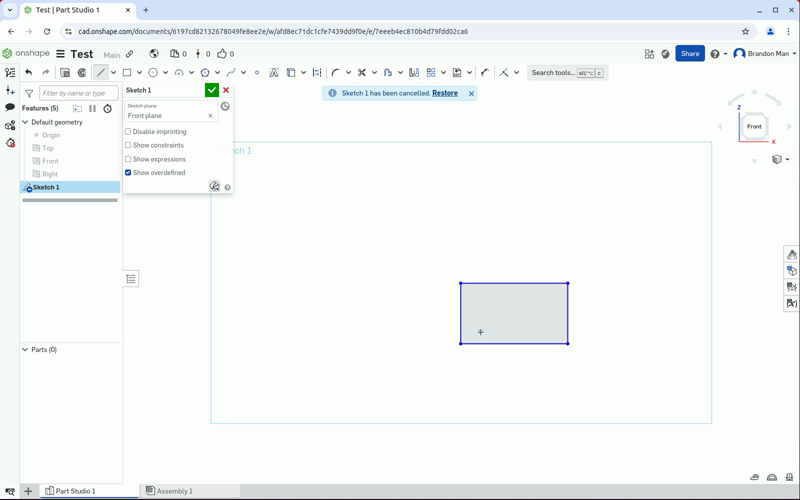
mouse_move(557, 331)
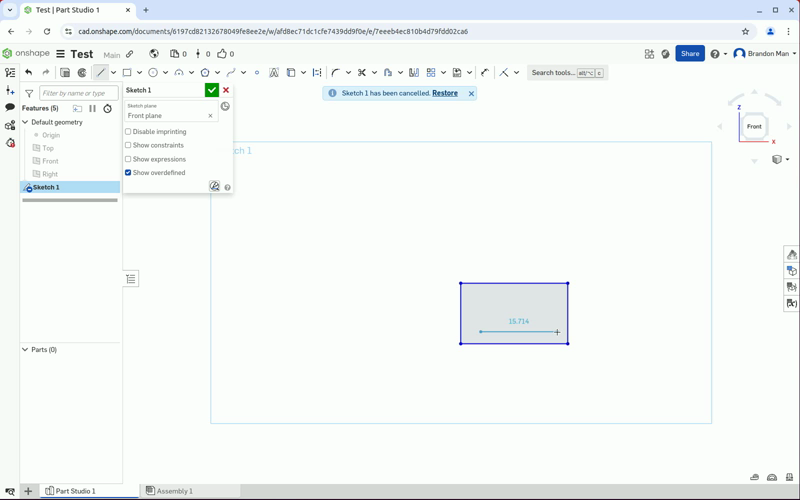
click(557, 331)
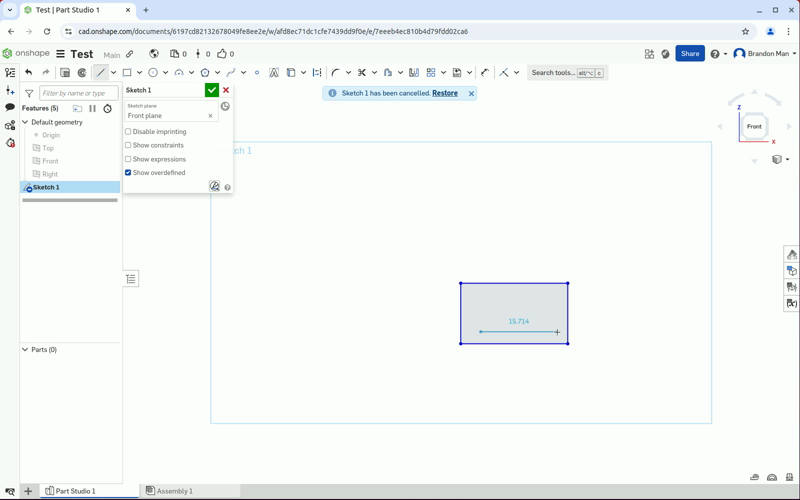
key_up(shift)
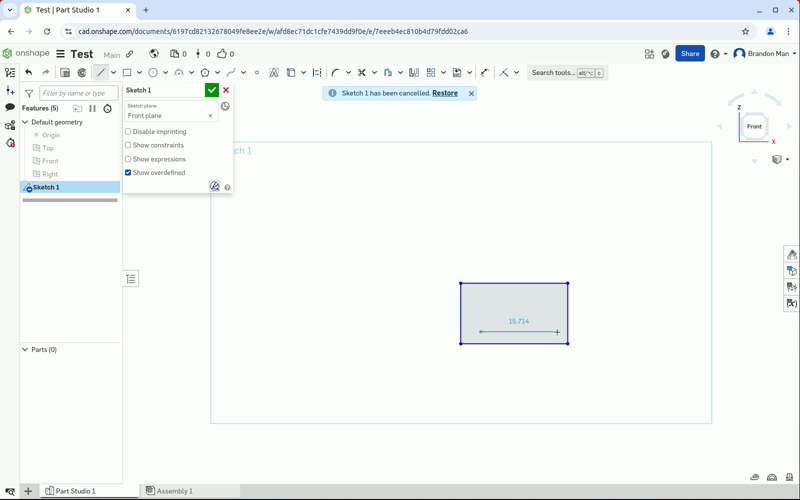
key_down(shift)
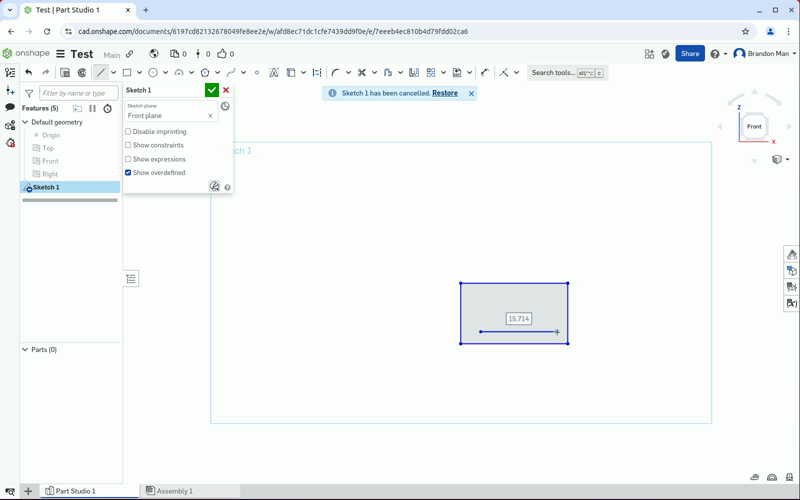
mouse_move(587, 331)
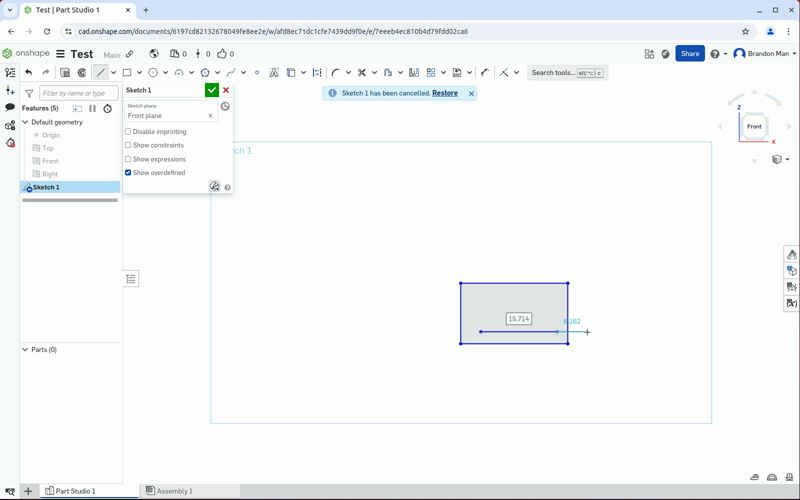
mouse_move(557, 293)
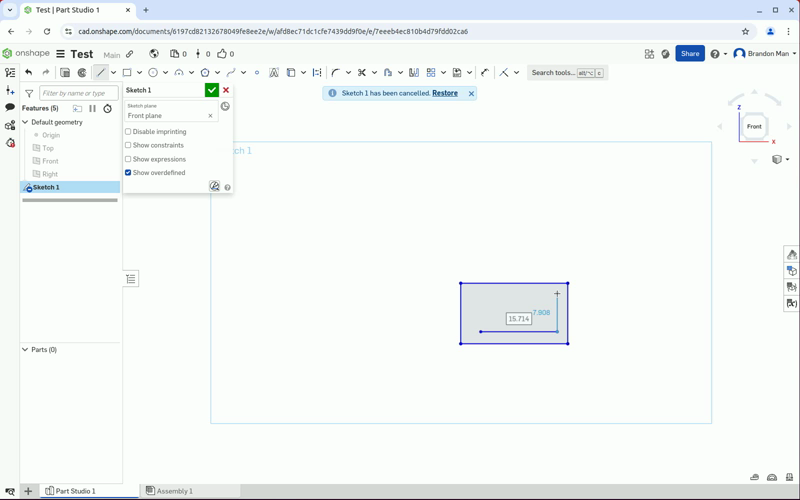
click(557, 293)
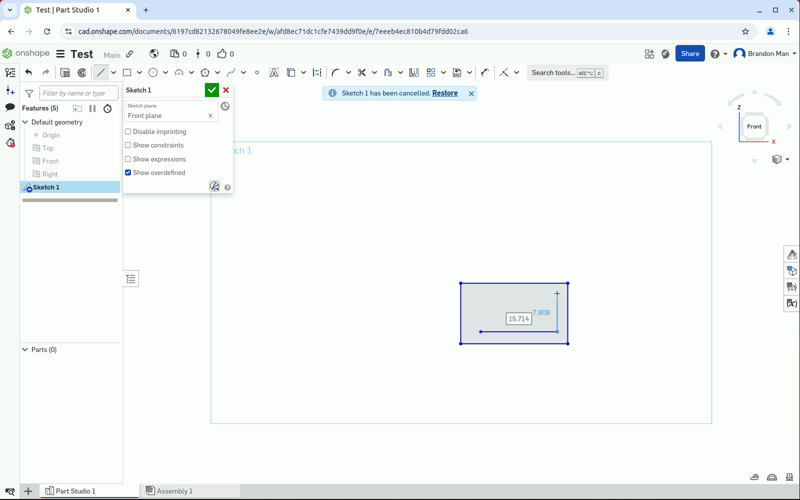
key_up(shift)
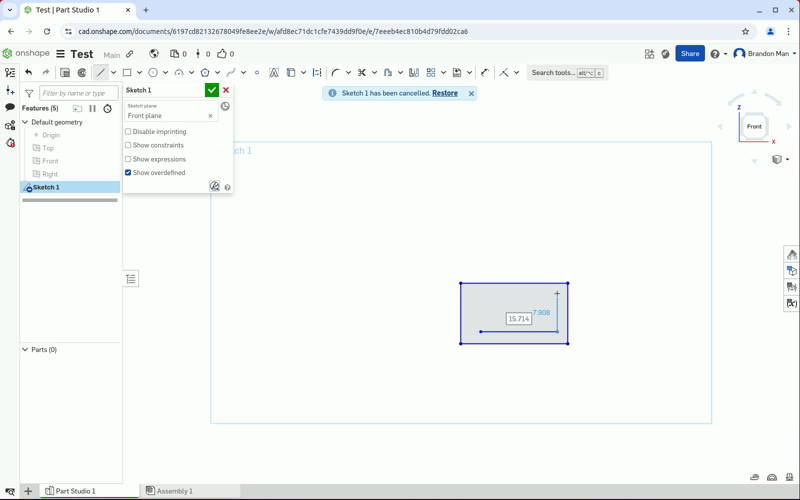
key_down(shift)
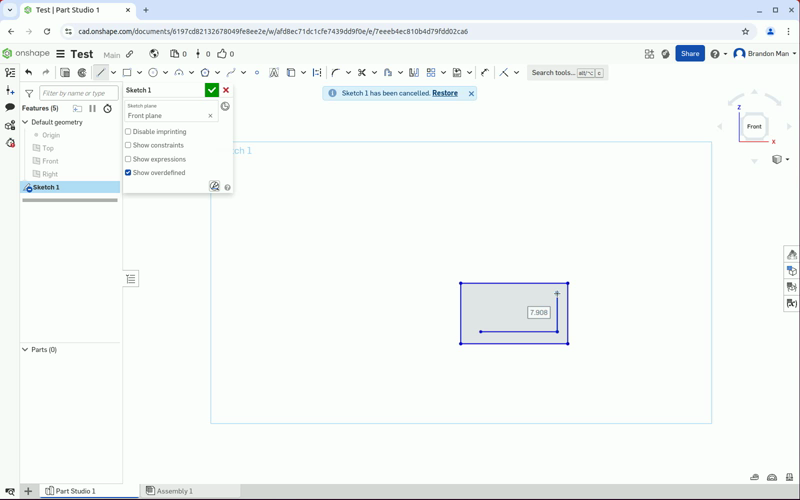
mouse_move(480, 293)
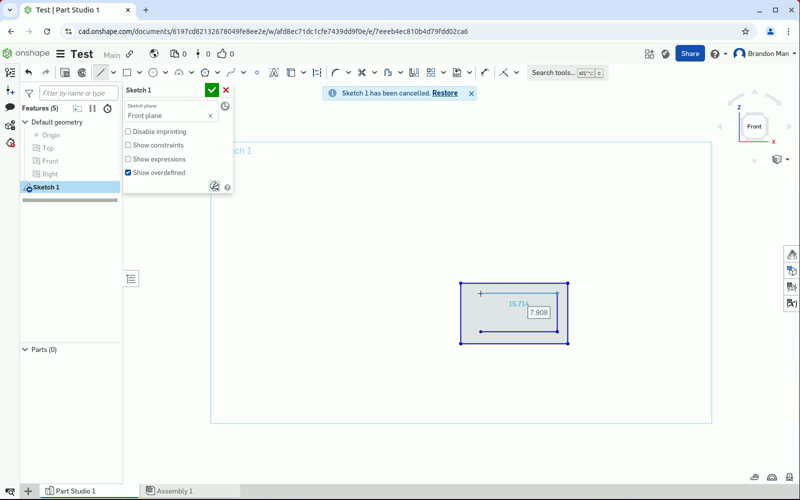
click(480, 293)
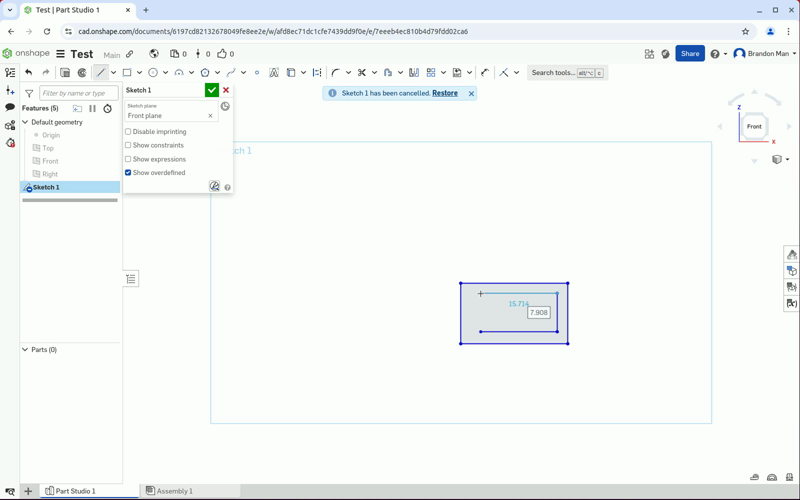
key_up(shift)
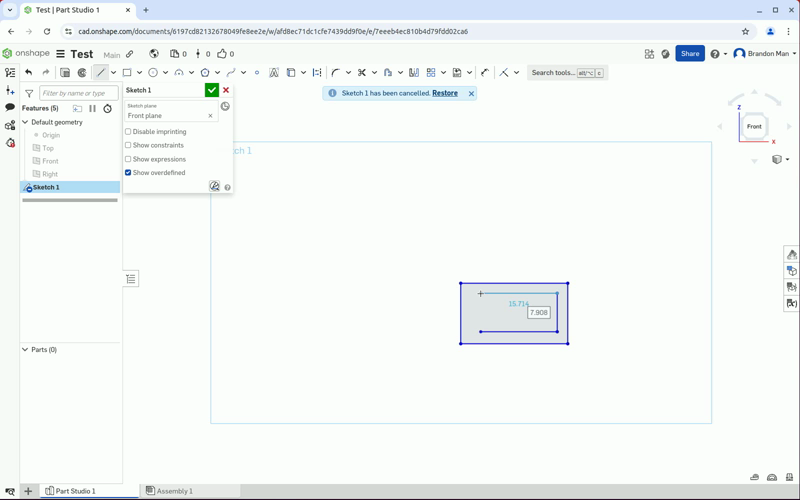
mouse_move(510, 293)
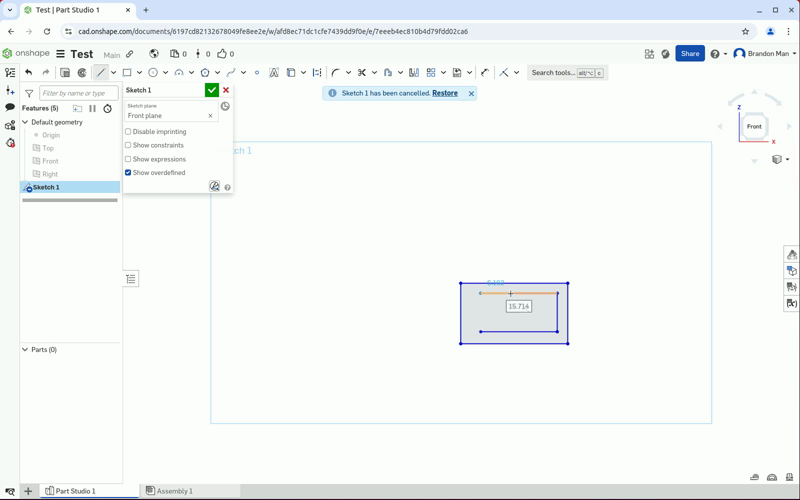
key_down(shift)
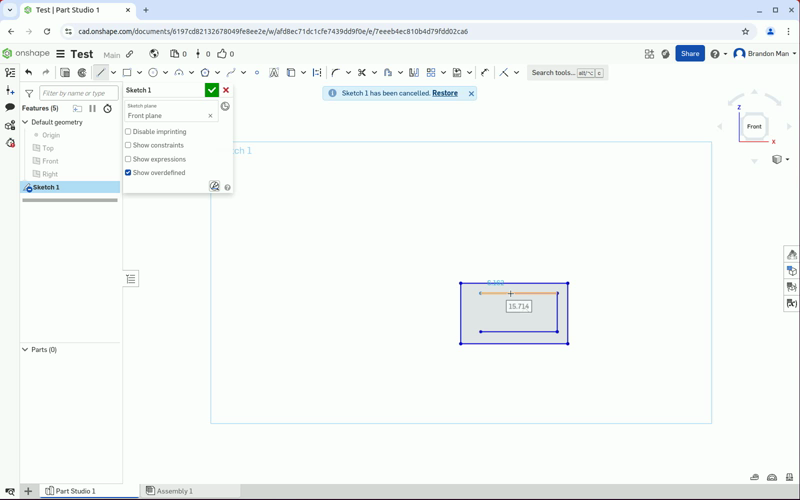
mouse_move(480, 331)
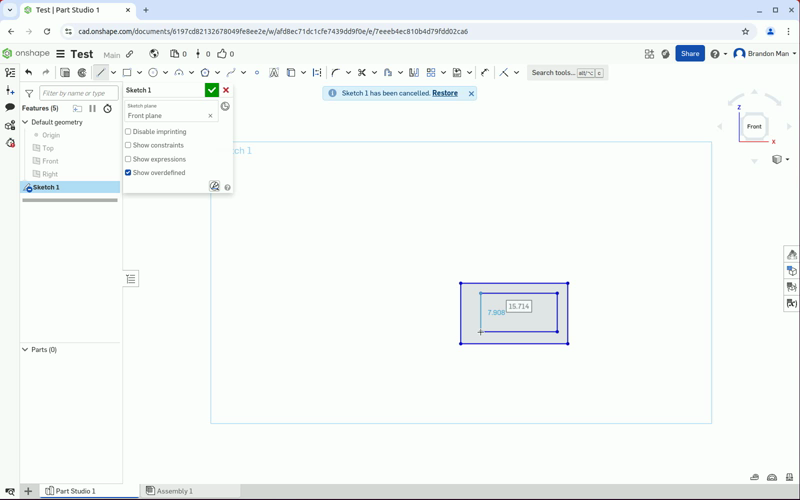
key_up(shift)
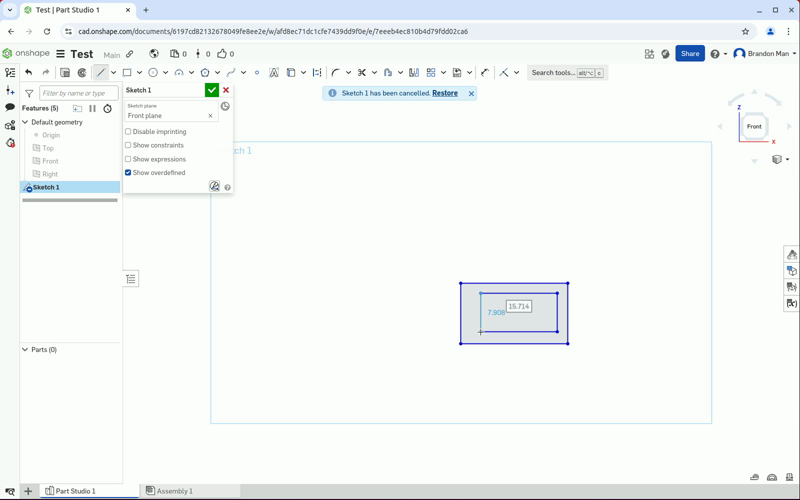
click(480, 331)
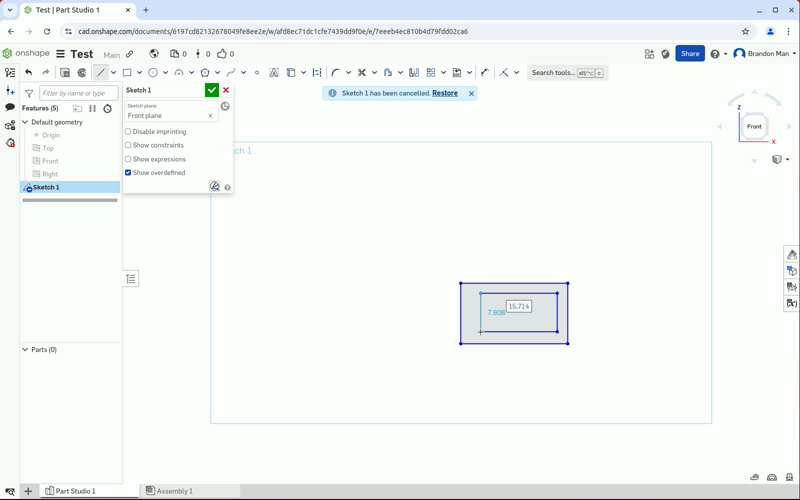
key(esc)
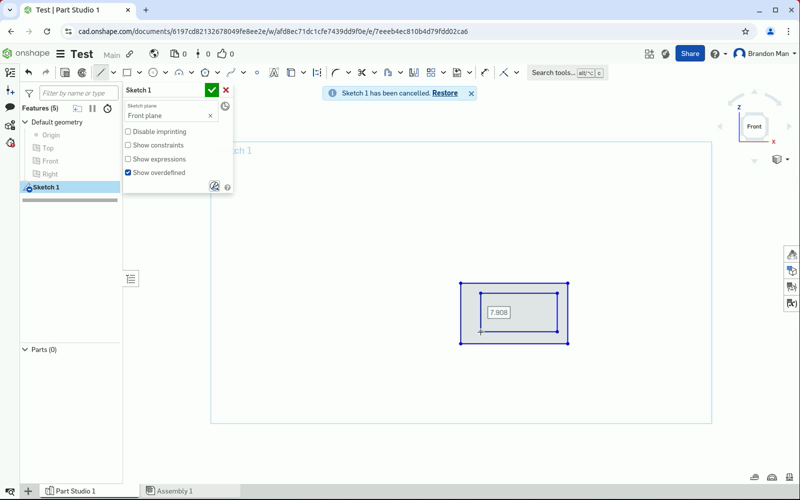
mouse_move(565, 321)
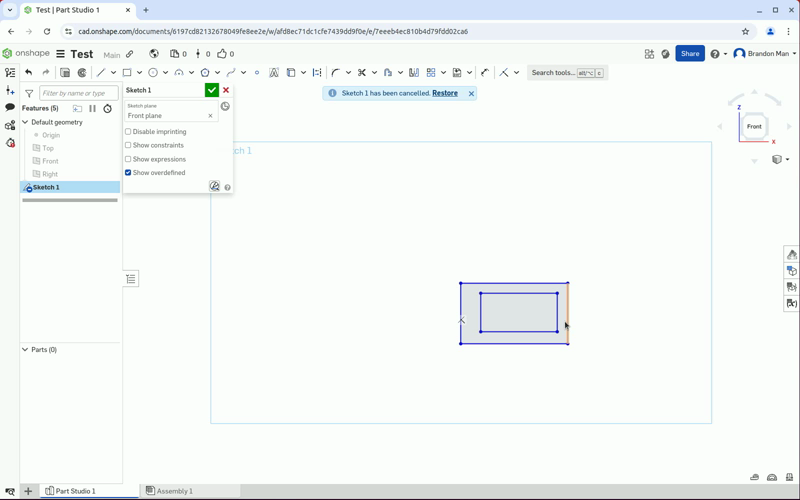
click(565, 321)
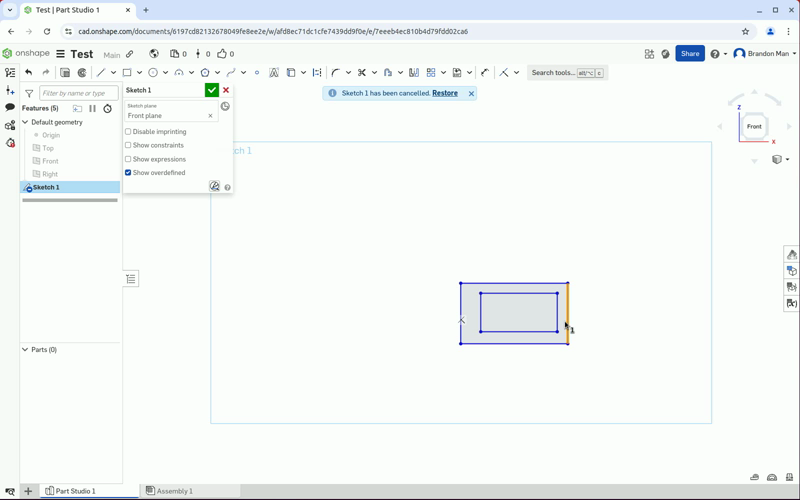
mouse_move(73, 352)
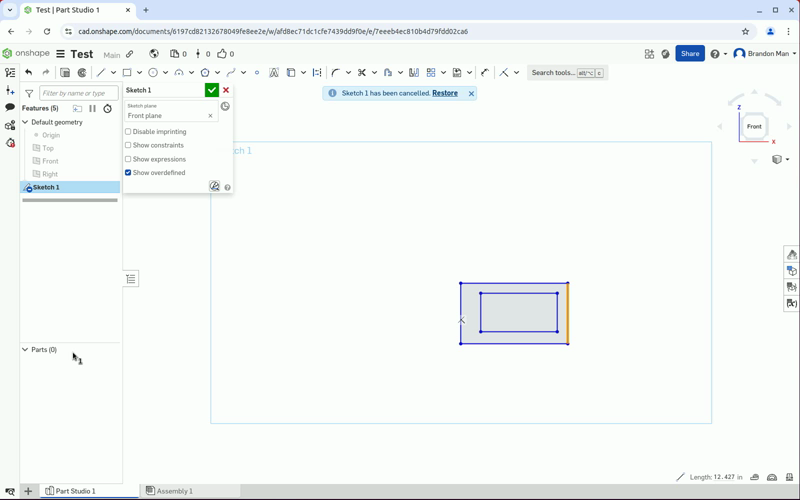
key(shift+y)
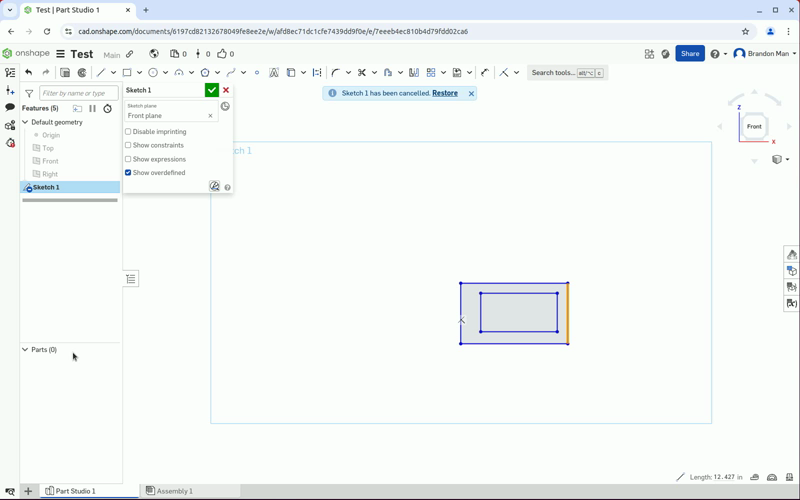
key(shift+e)
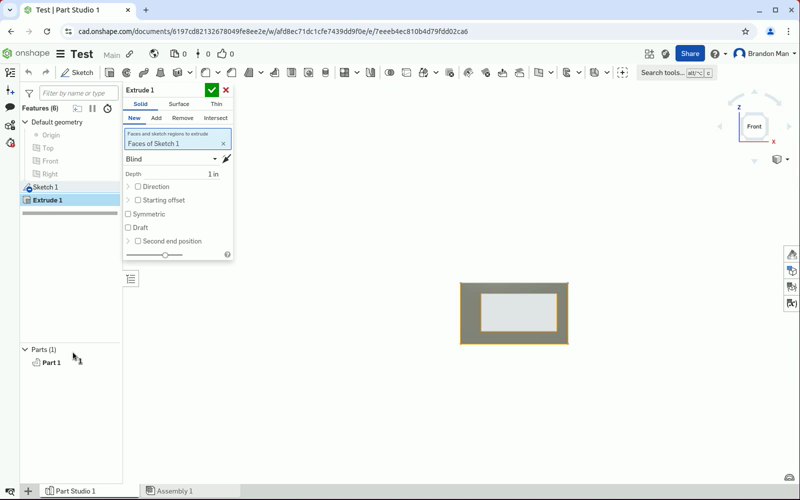
mouse_move(143, 106)
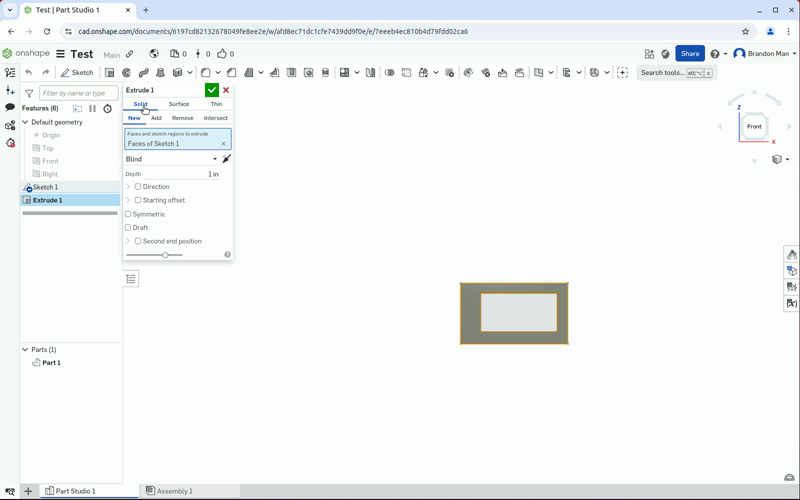
click(143, 106)
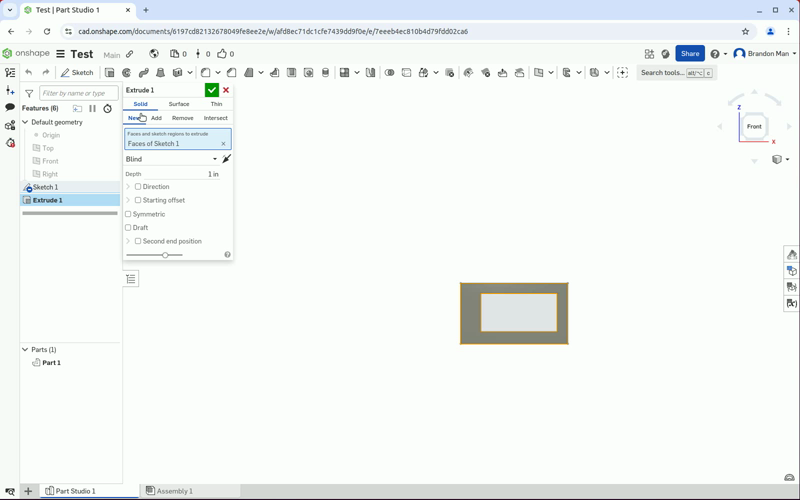
mouse_move(137, 120)
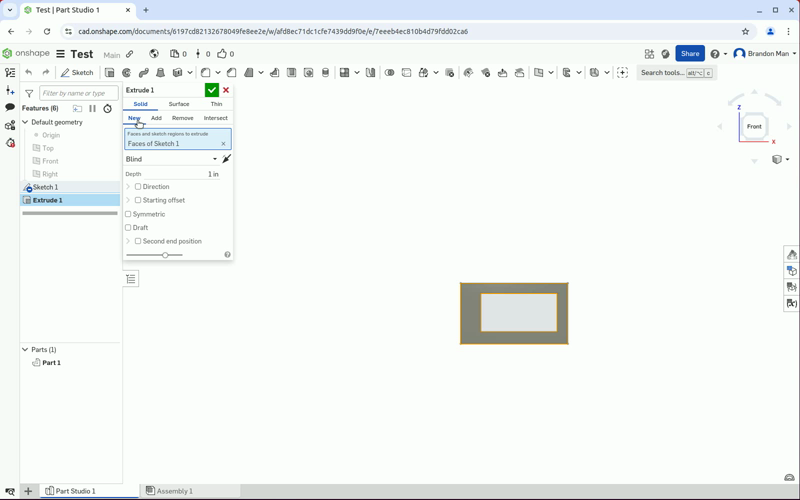
click(137, 120)
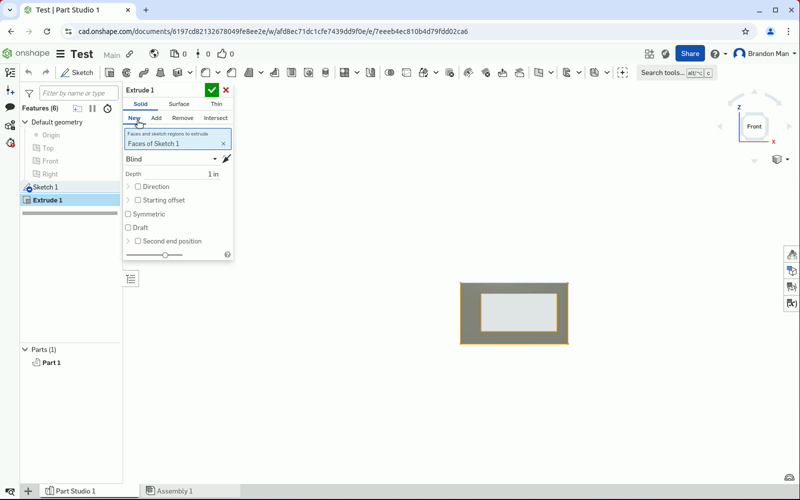
key(tab, 4)
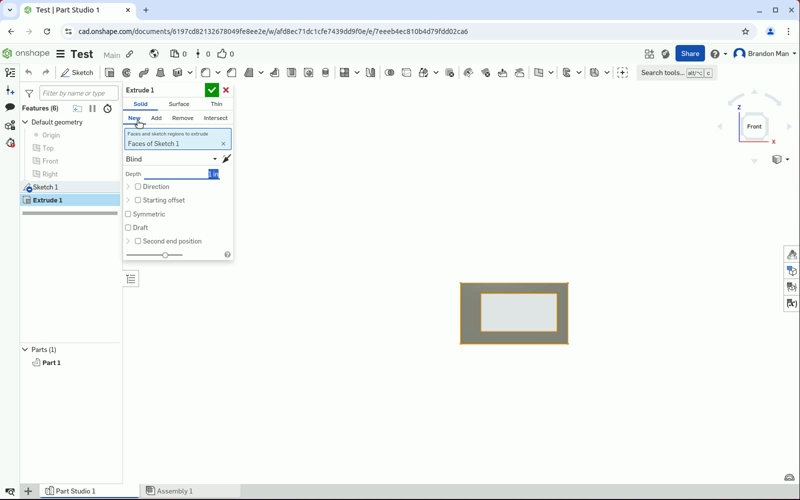
text(13.961)
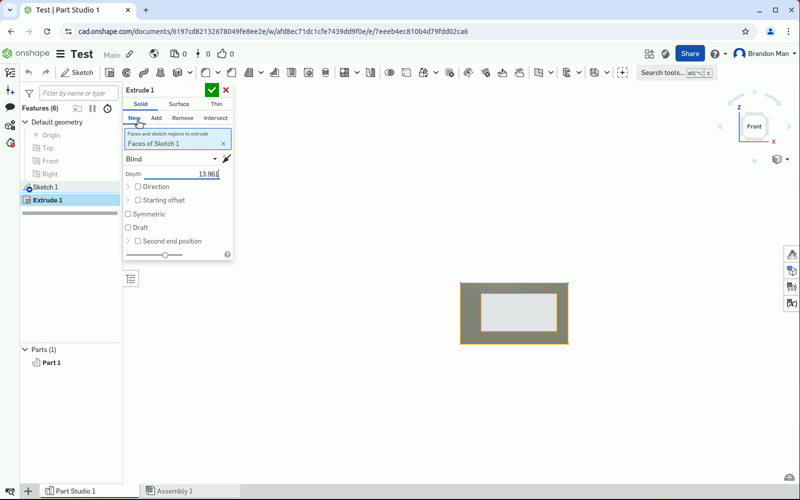
key(enter)
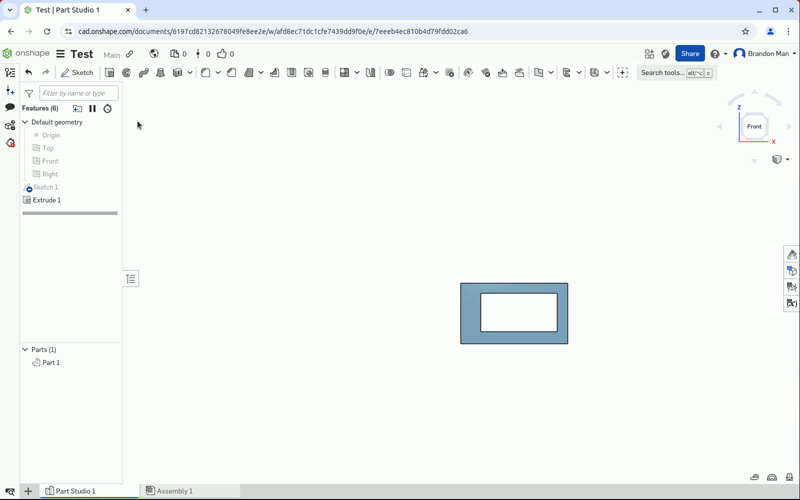
key(shift+h)
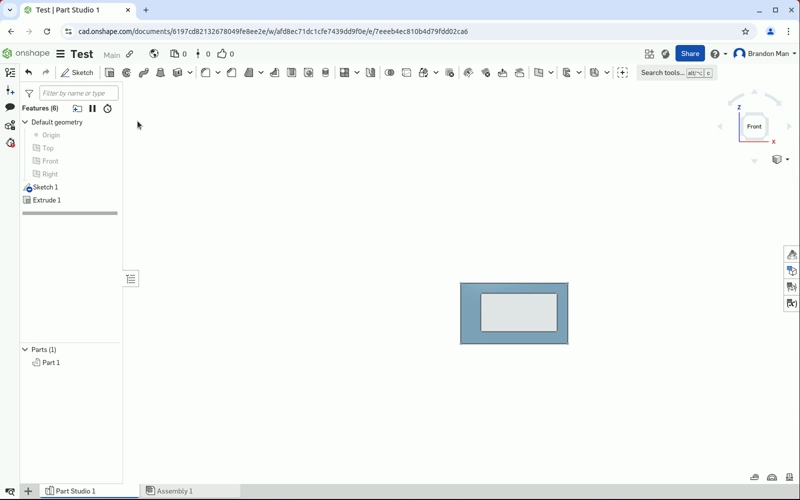
key(shift+h)
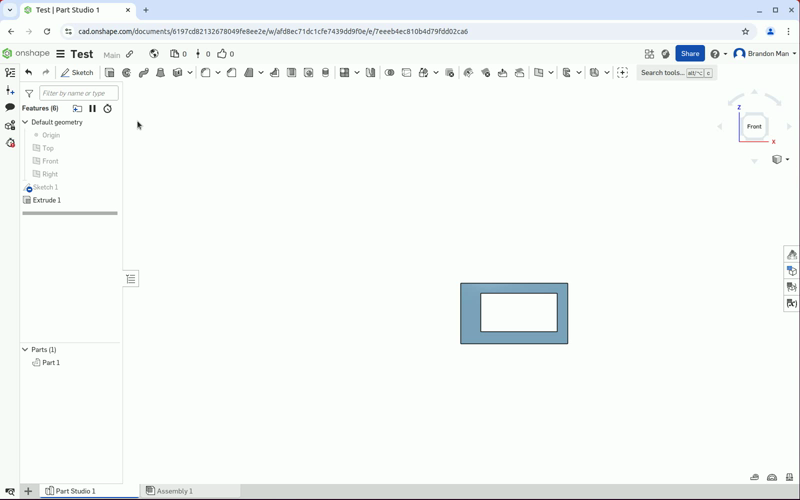
mouse_move(73, 189)
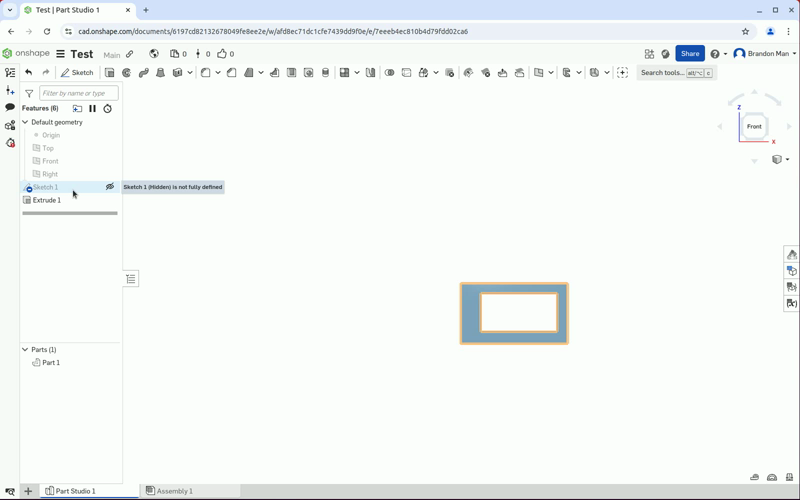
click(73, 189)
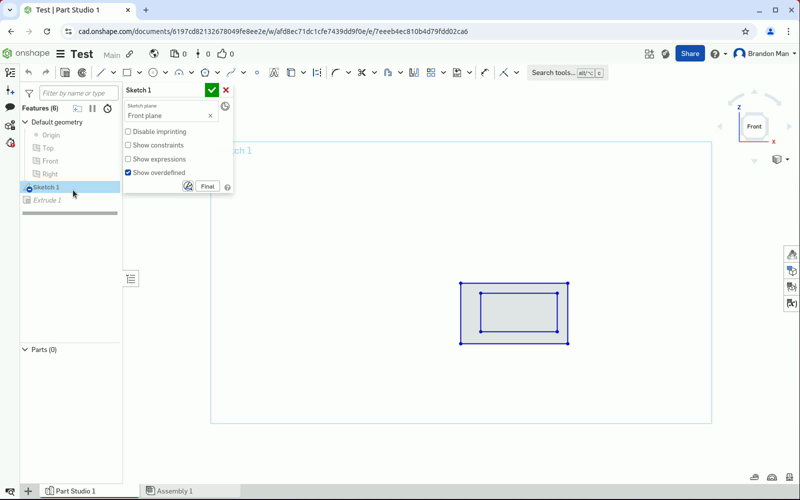
mouse_move(229, 92)
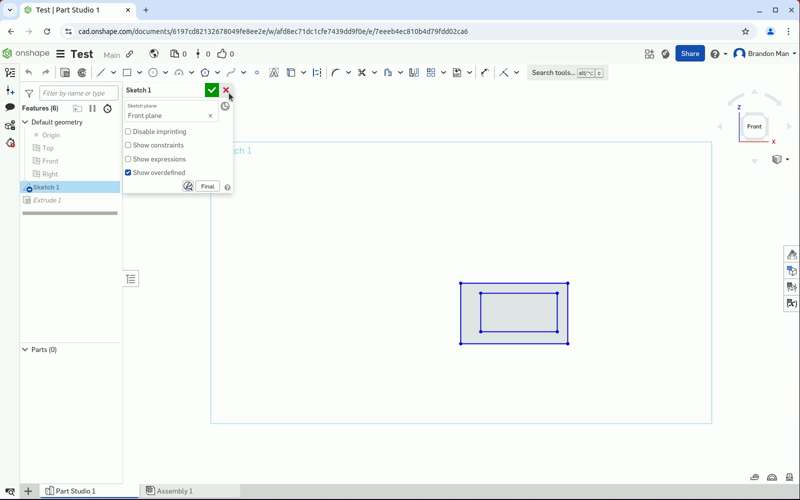
click(229, 92)
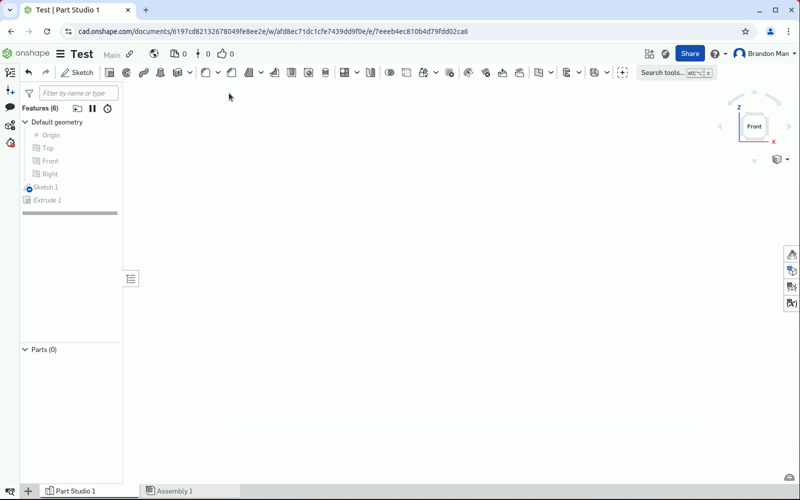
mouse_move(541, 75)
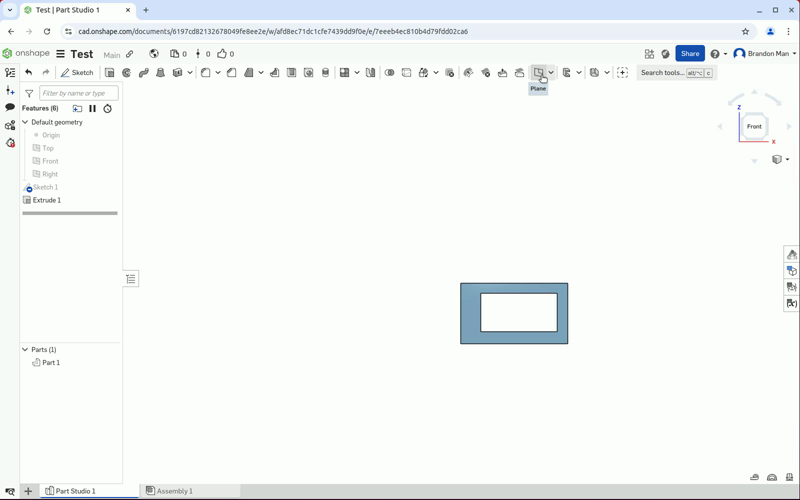
click(541, 75)
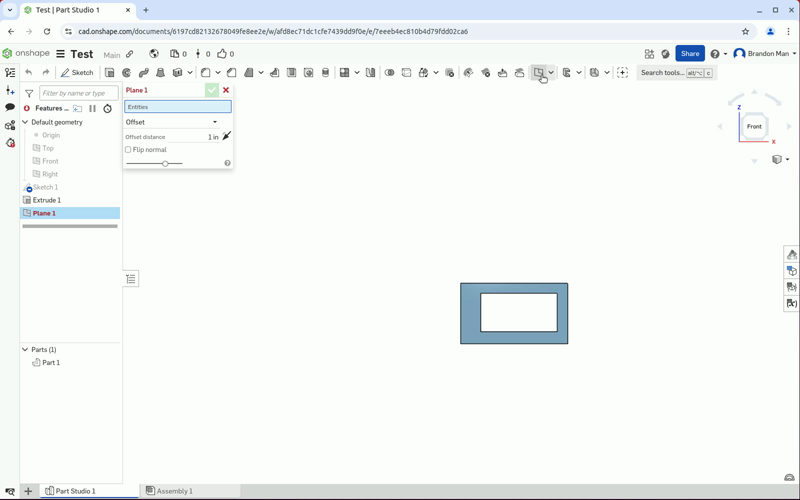
mouse_move(73, 163)
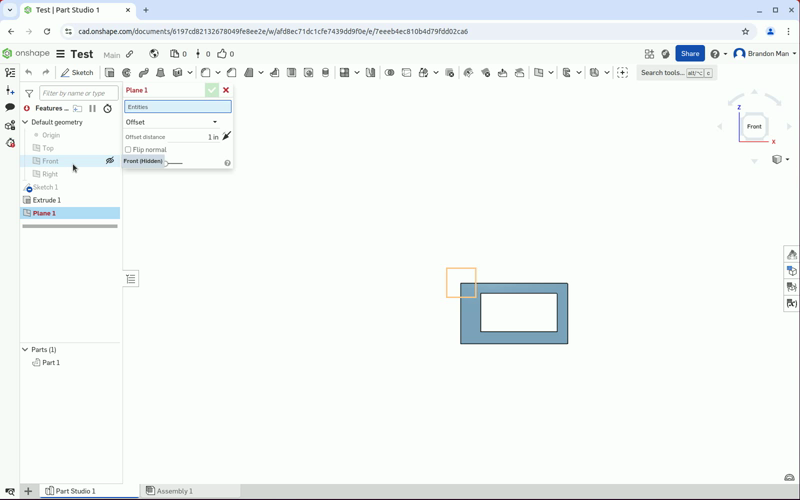
click(73, 163)
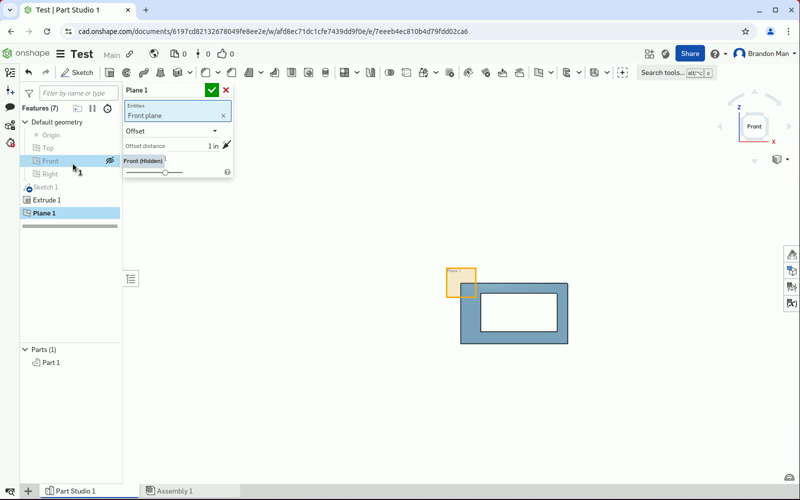
key(tab, 2)
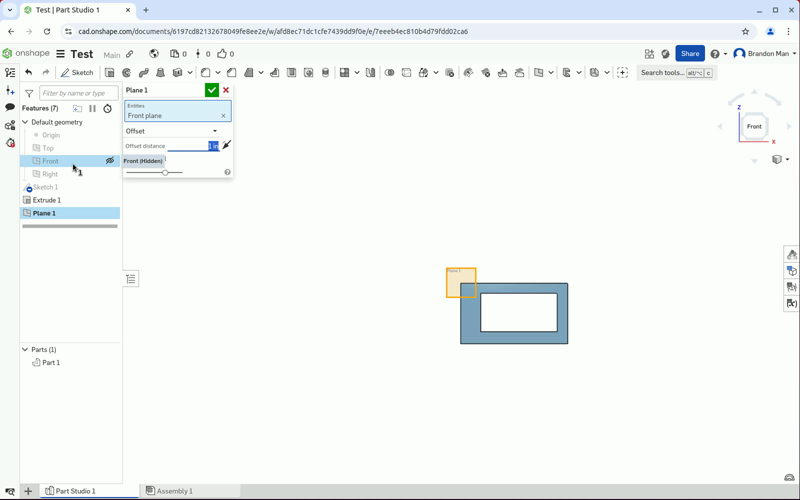
text(13.957)
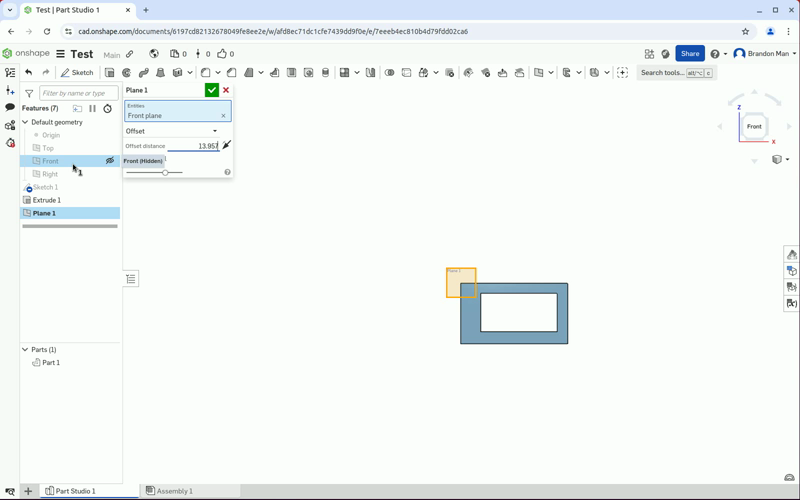
key(enter, 2)
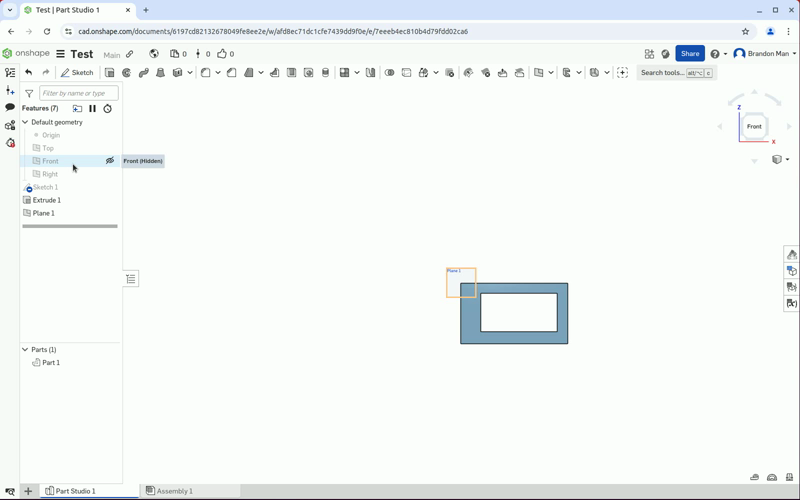
key(shift+s)
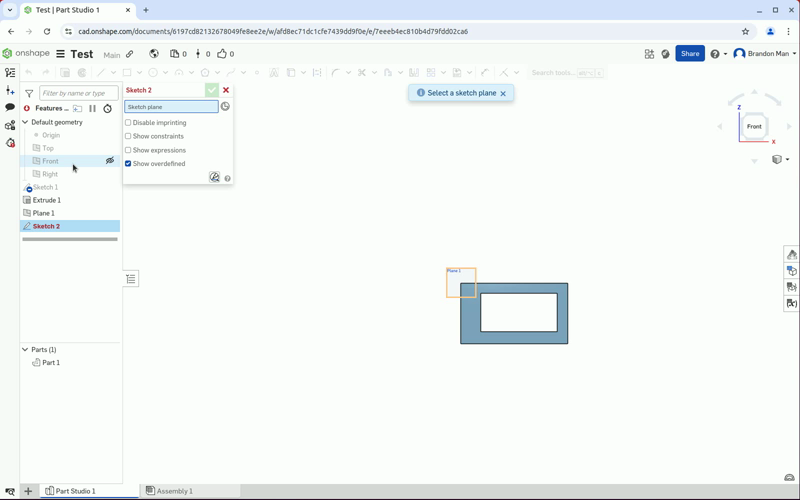
mouse_move(73, 215)
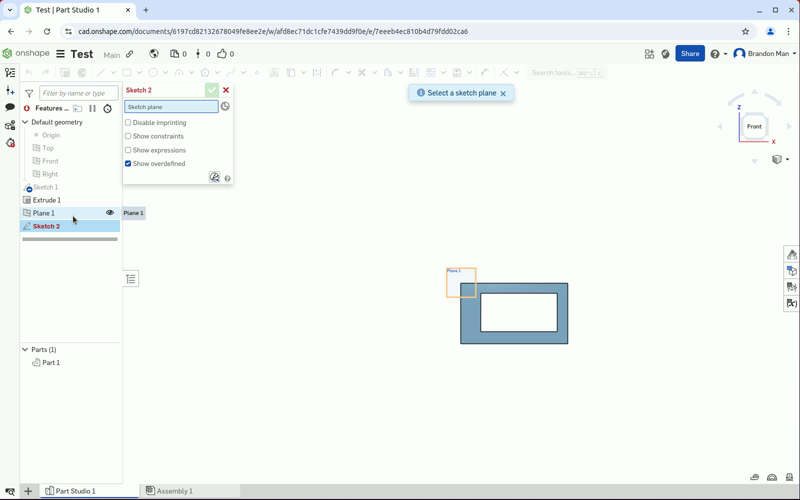
click(73, 215)
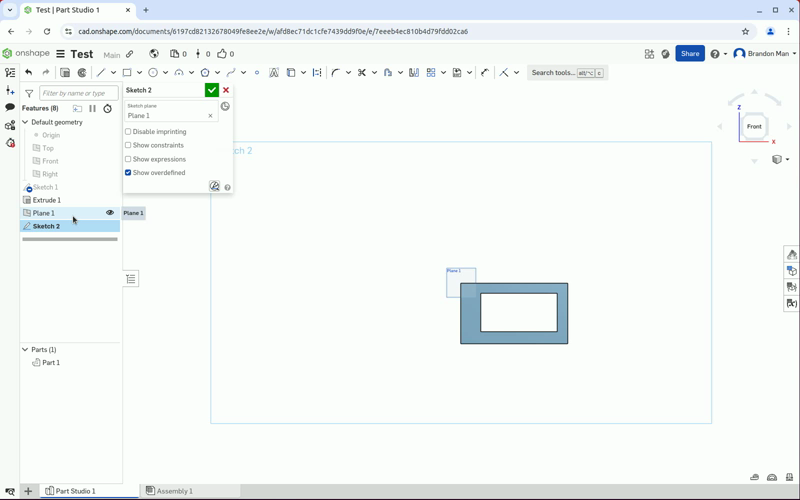
mouse_move(73, 352)
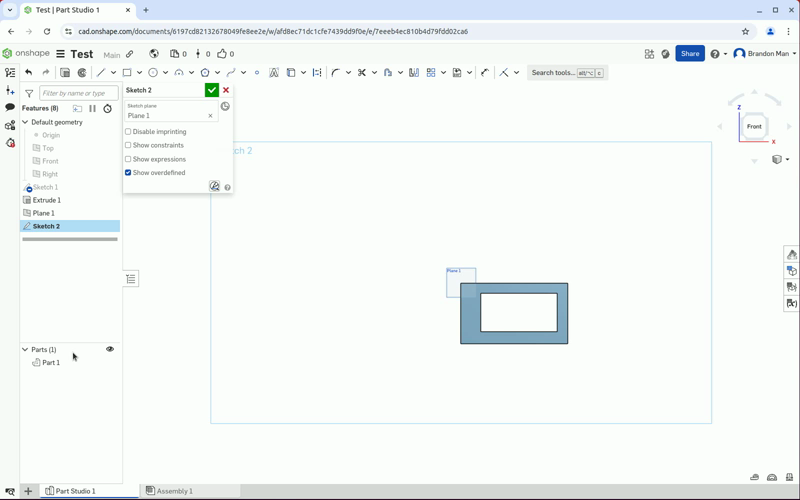
key(y)
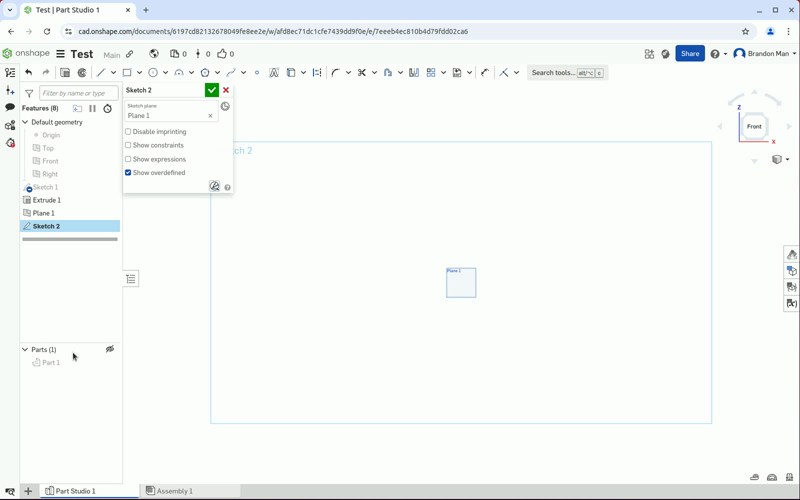
key(l)
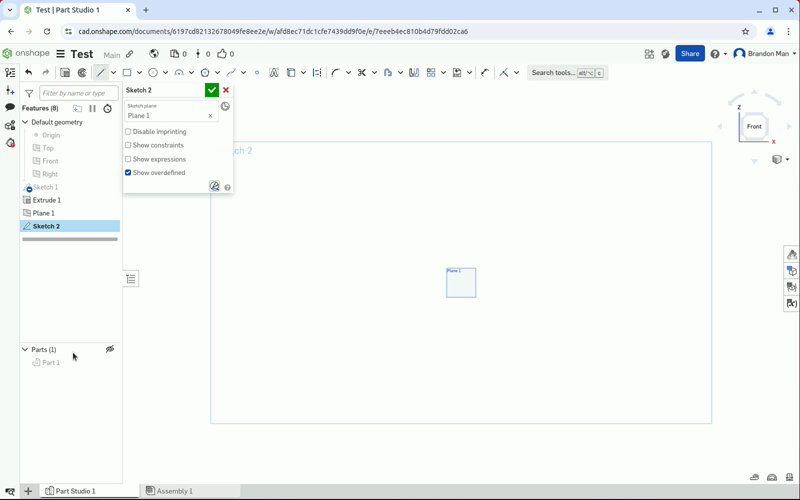
key_down(shift)
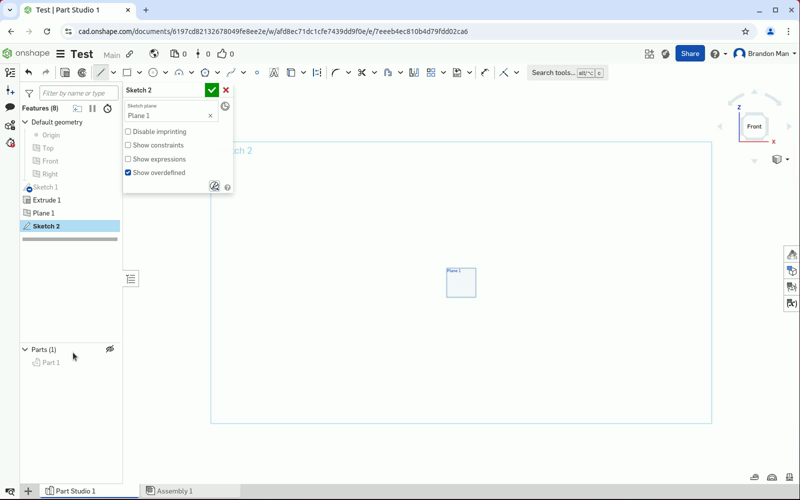
mouse_move(348, 282)
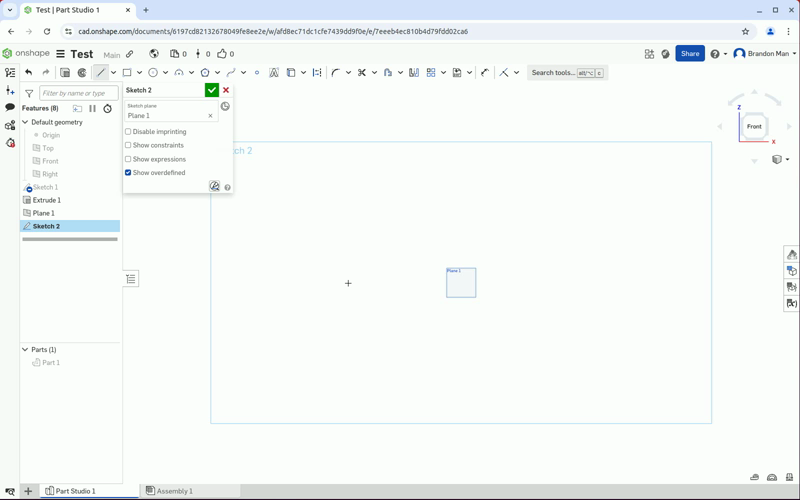
click(348, 282)
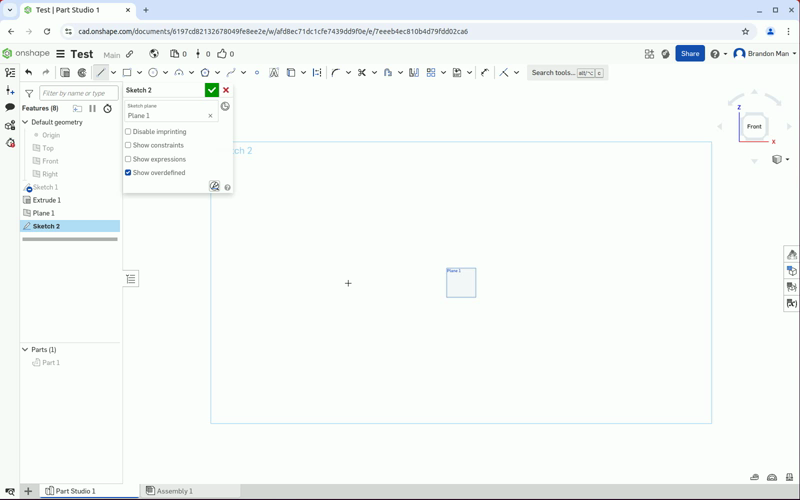
key_up(shift)
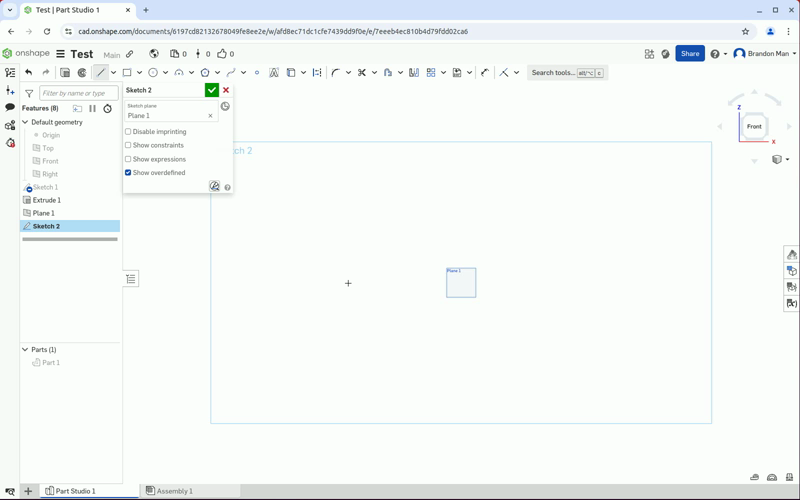
key_down(shift)
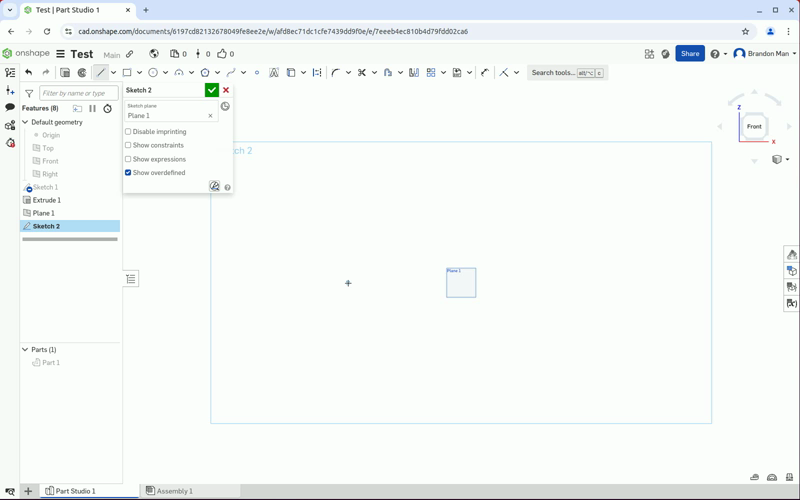
mouse_move(460, 282)
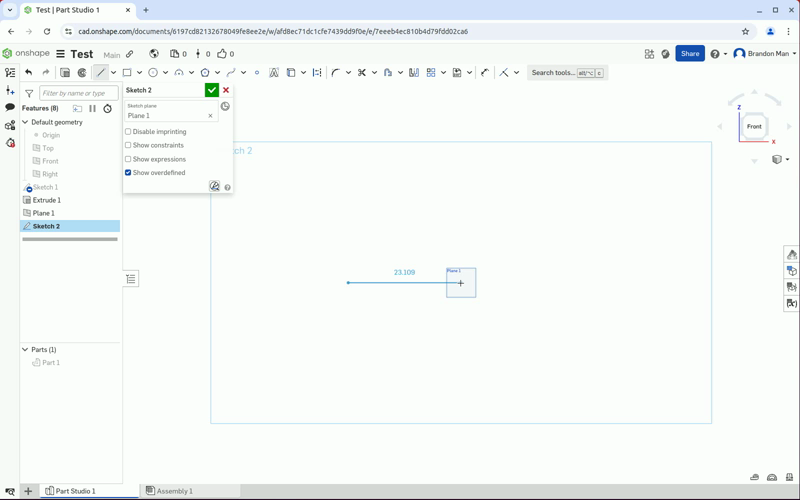
click(460, 282)
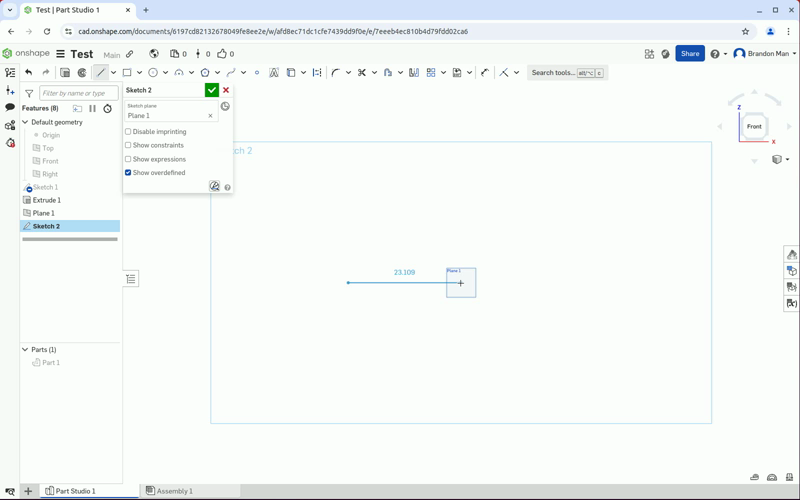
key_up(shift)
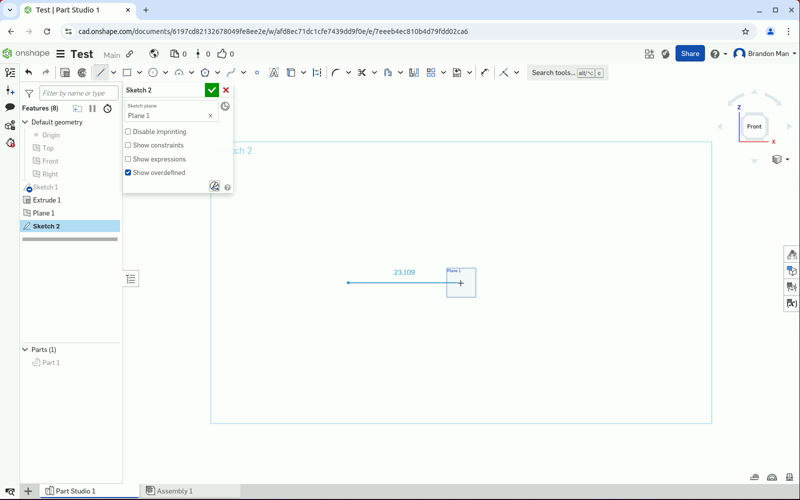
key_down(shift)
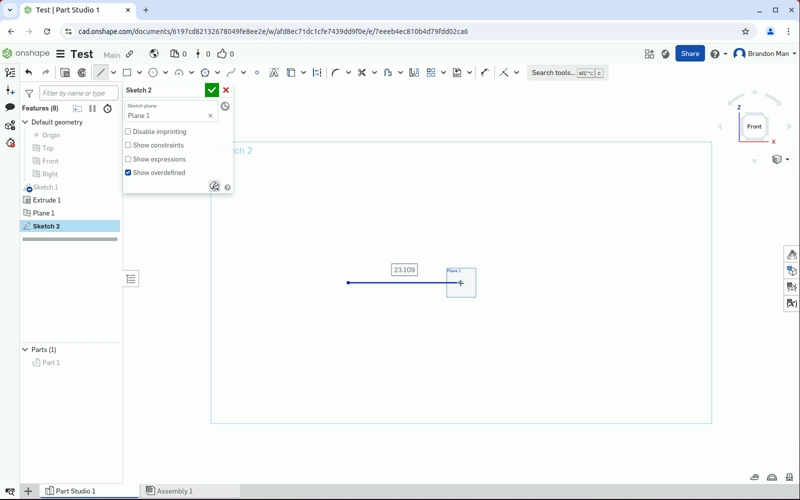
mouse_move(460, 222)
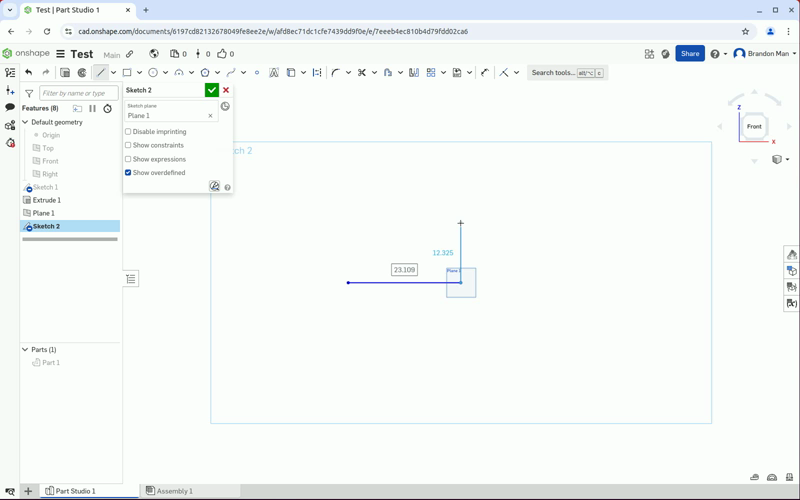
click(460, 222)
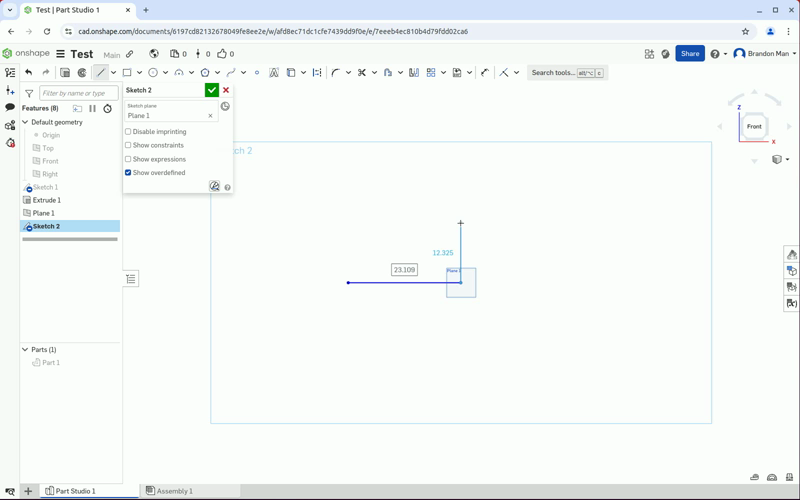
key_up(shift)
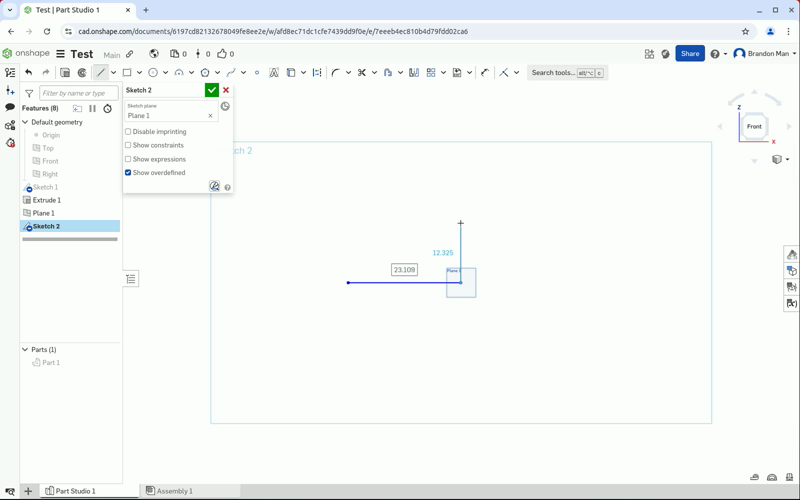
key_down(shift)
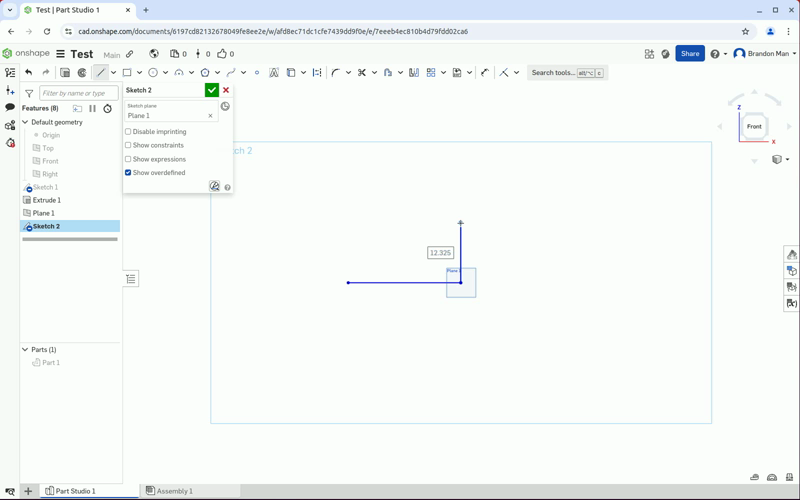
mouse_move(348, 222)
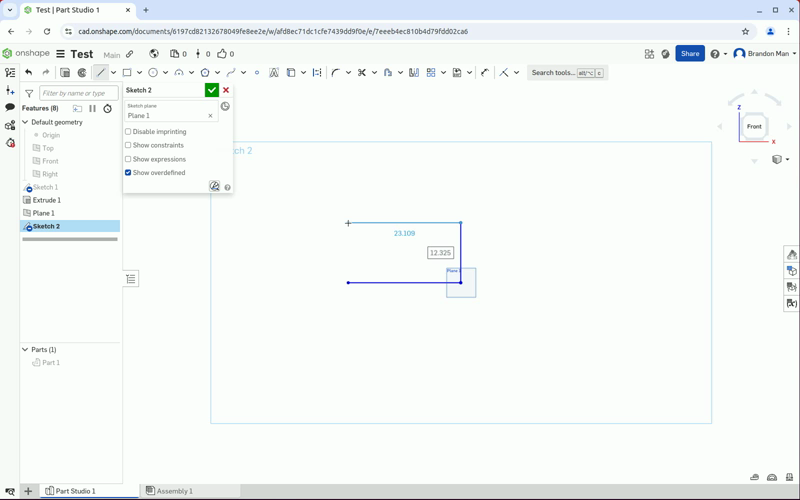
click(348, 222)
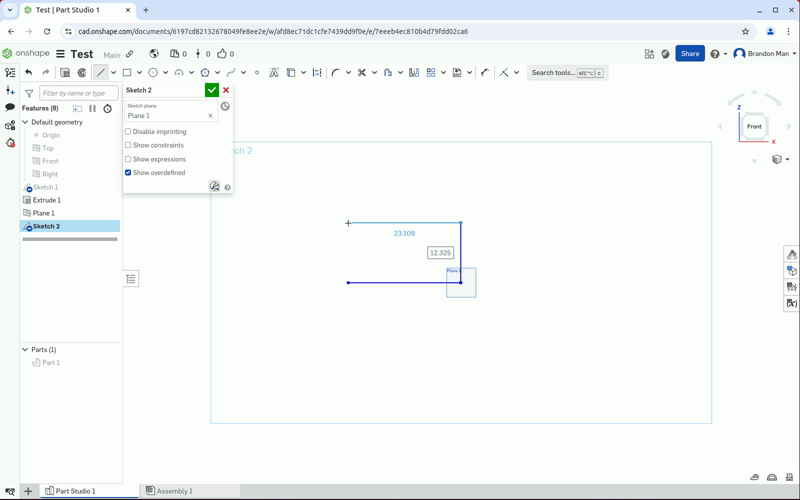
key_up(shift)
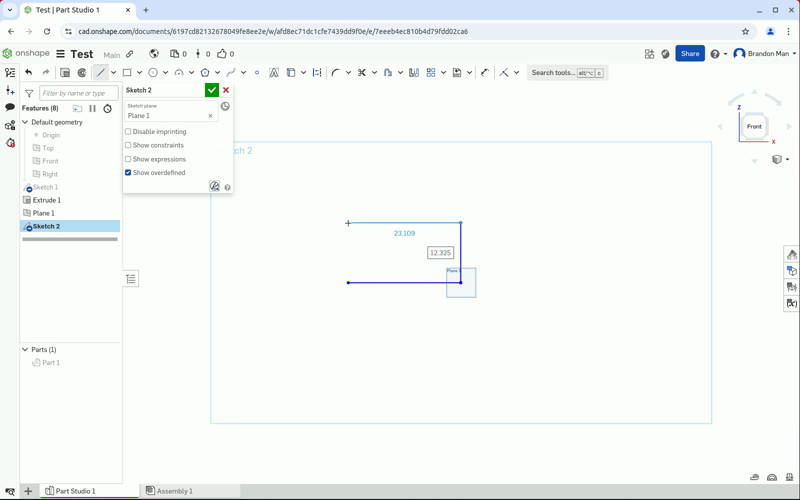
key_down(shift)
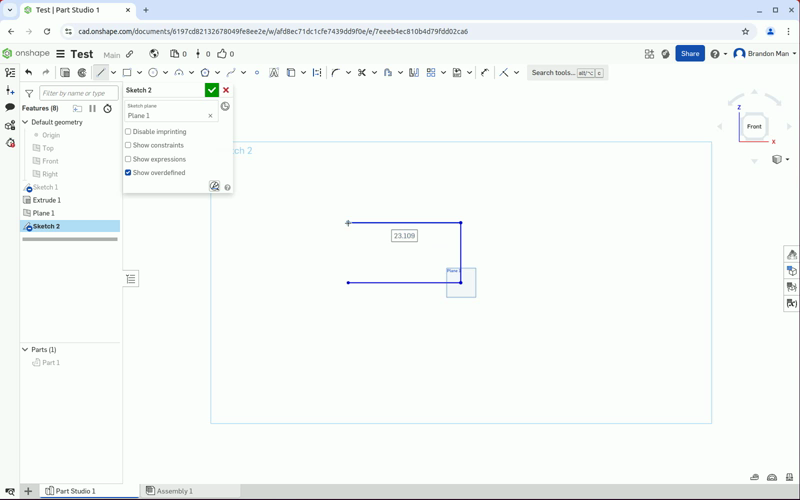
mouse_move(348, 282)
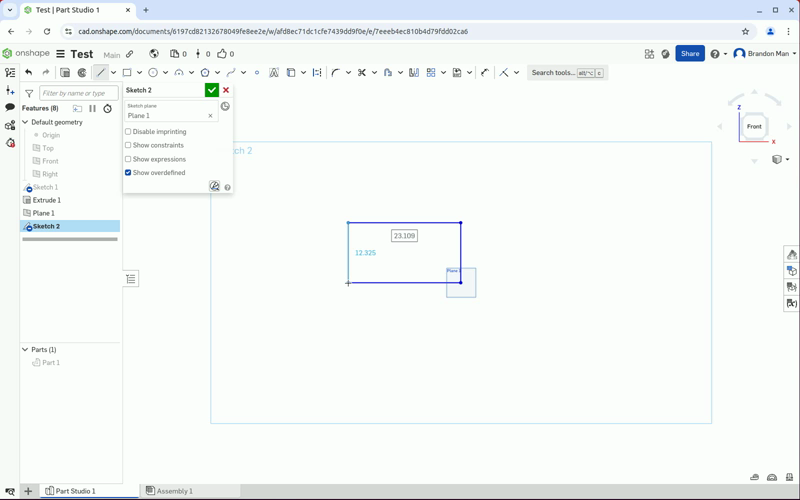
key_up(shift)
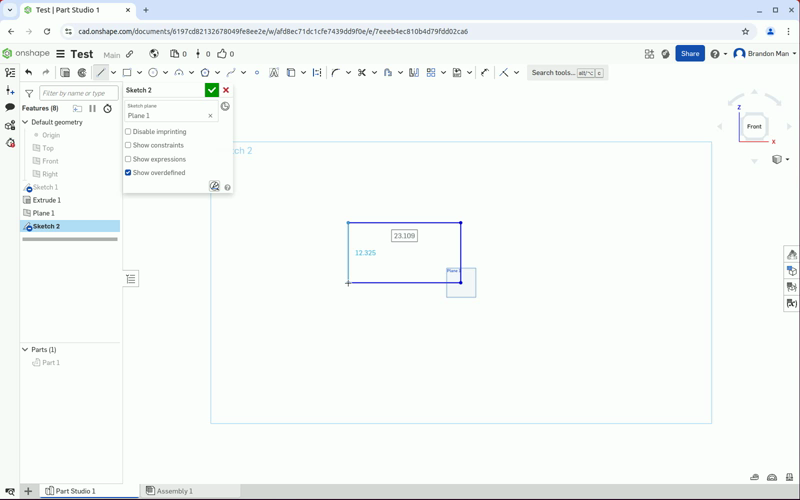
click(348, 282)
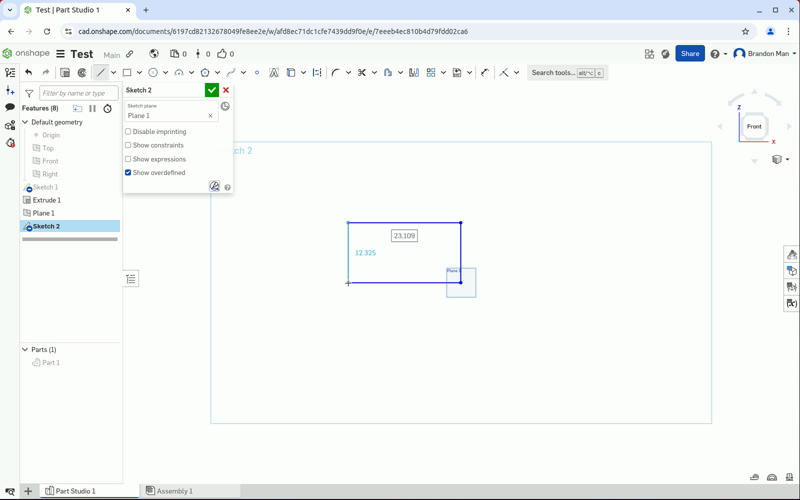
key(esc)
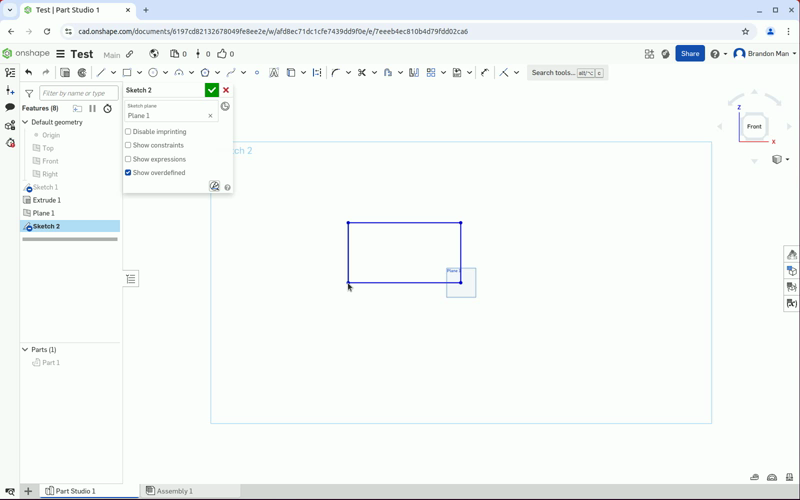
key(l)
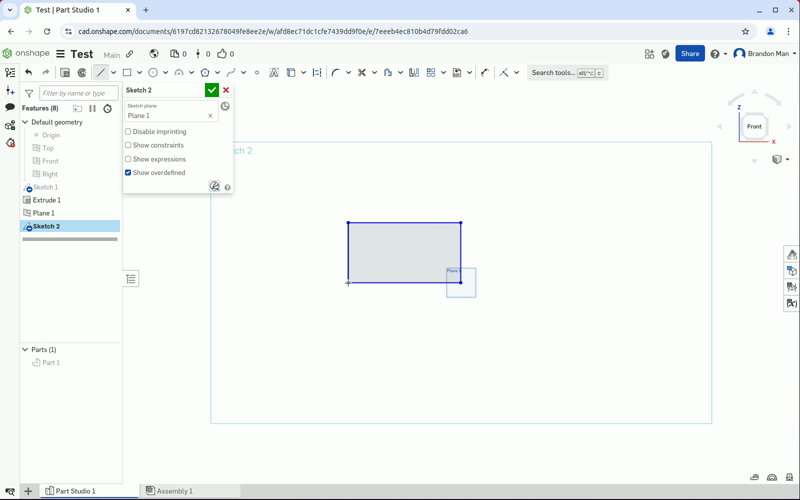
key_down(shift)
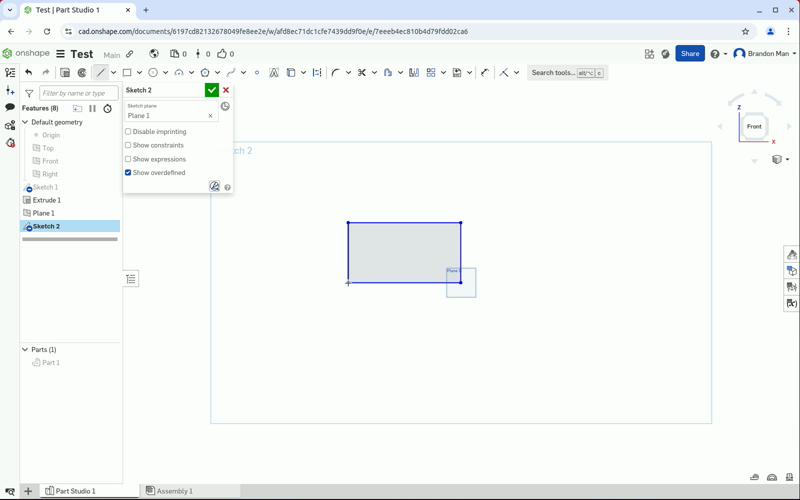
mouse_move(371, 275)
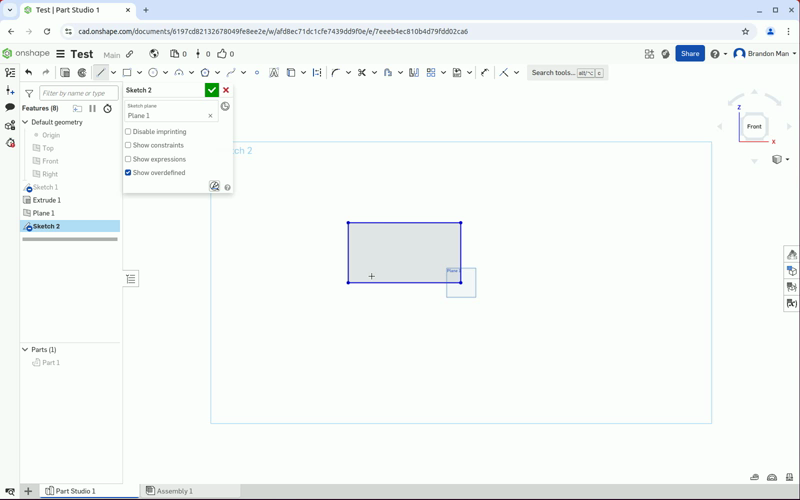
click(371, 275)
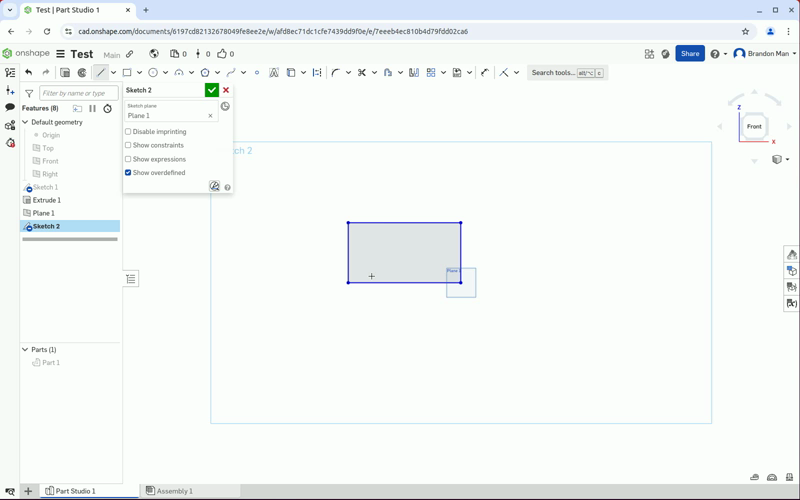
key_up(shift)
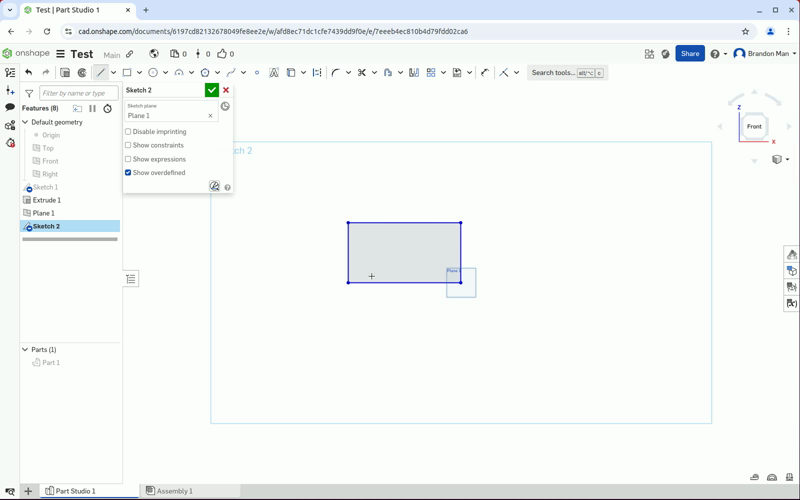
key_down(shift)
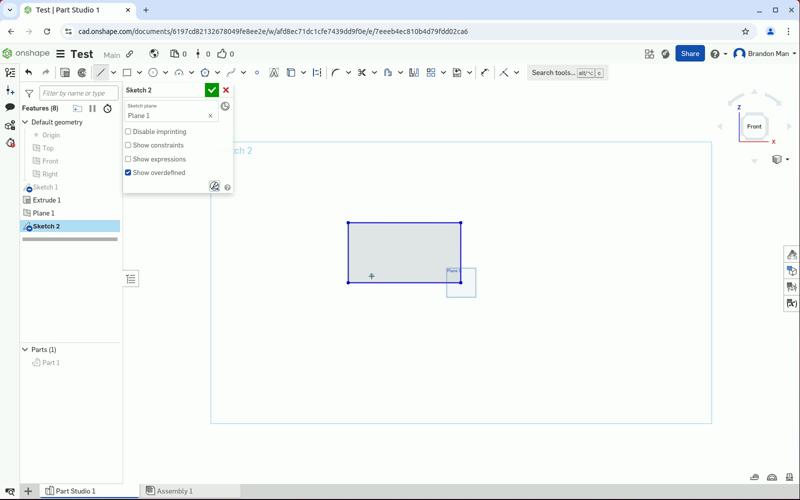
mouse_move(447, 275)
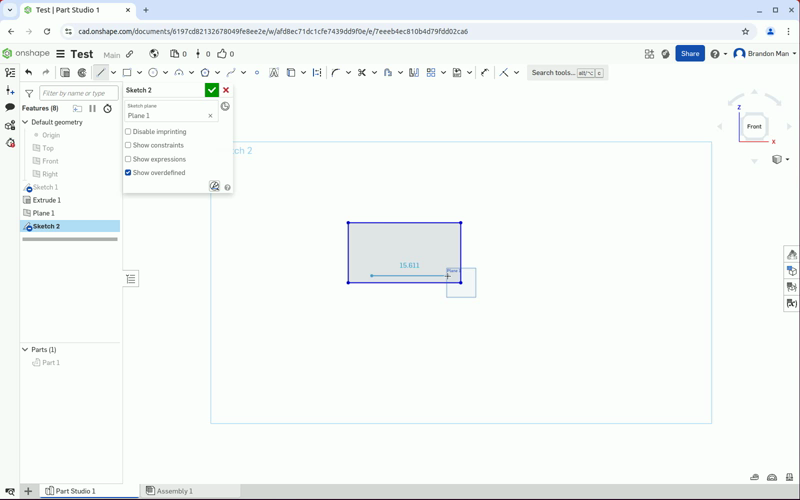
click(447, 275)
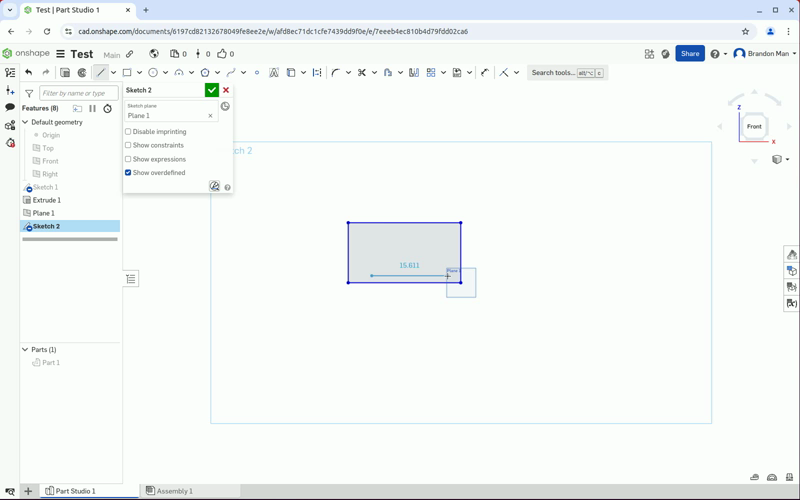
key_up(shift)
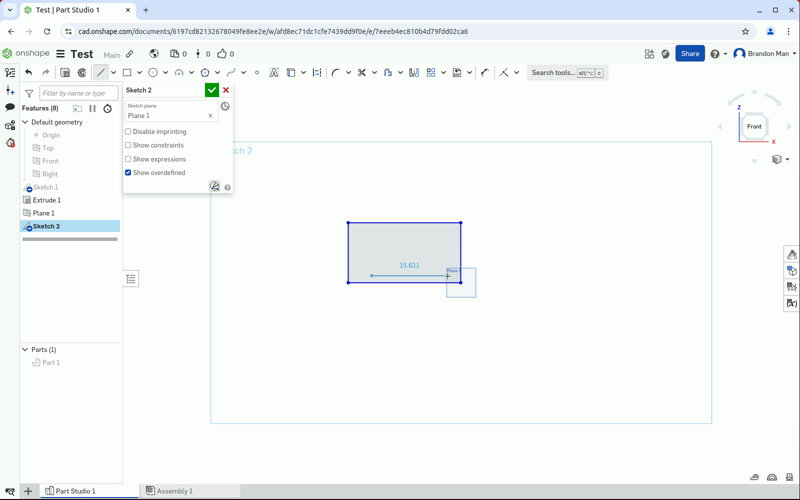
key_down(shift)
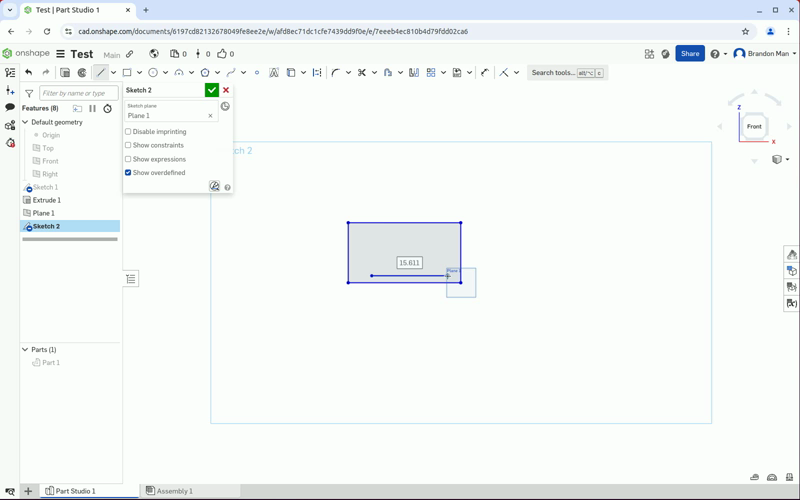
mouse_move(477, 275)
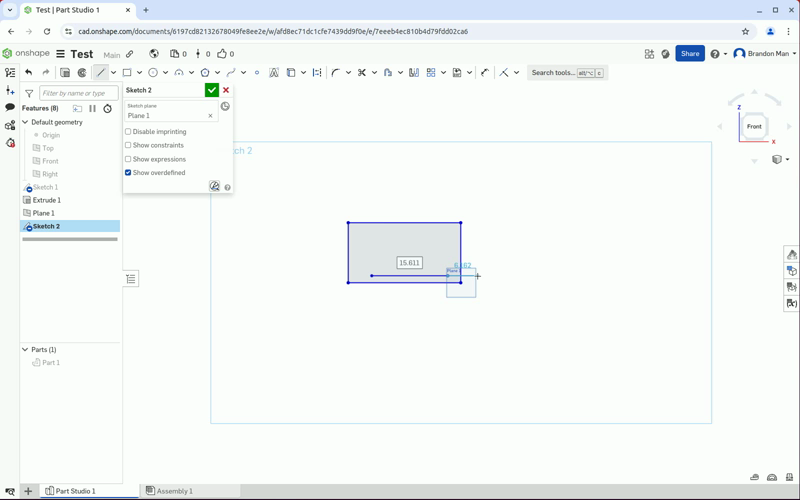
mouse_move(447, 237)
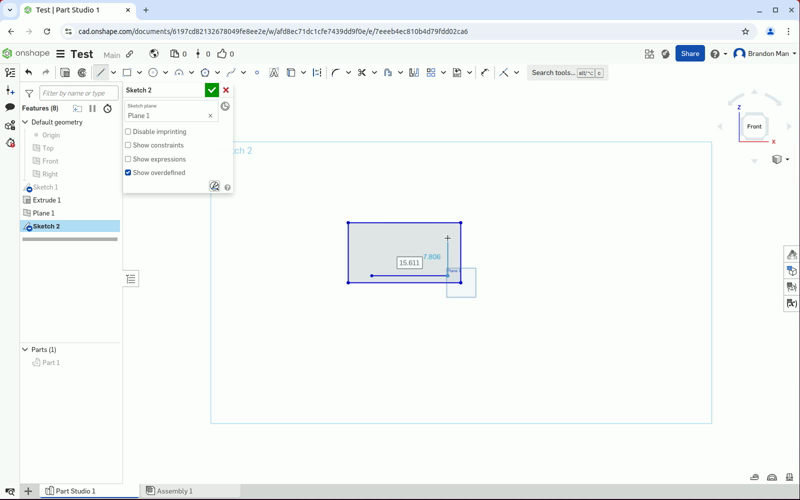
click(447, 237)
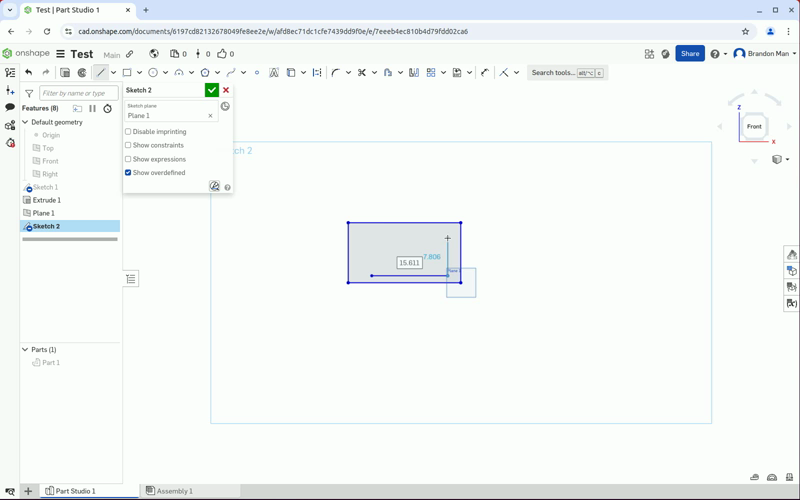
key_up(shift)
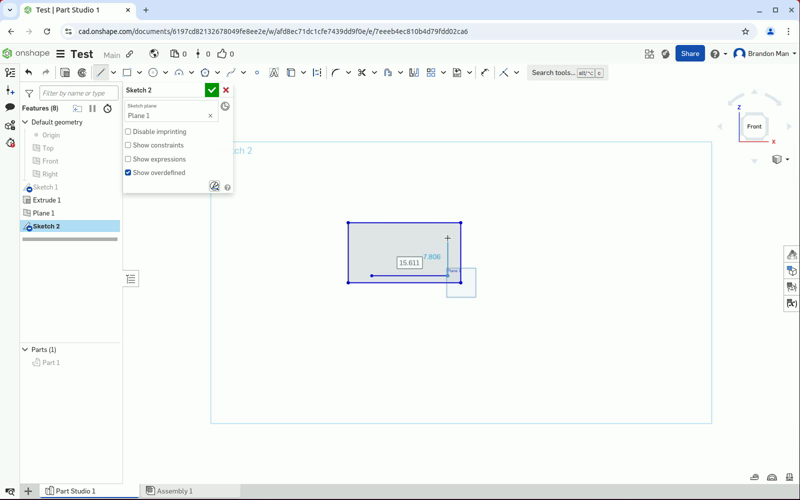
key_down(shift)
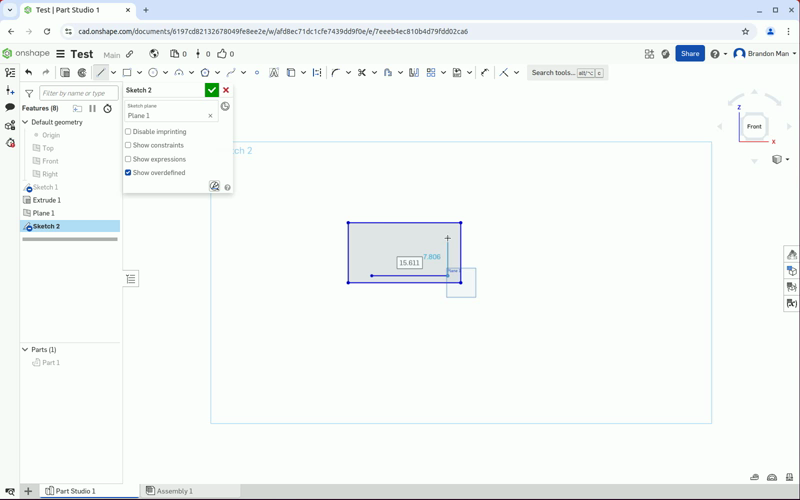
mouse_move(371, 237)
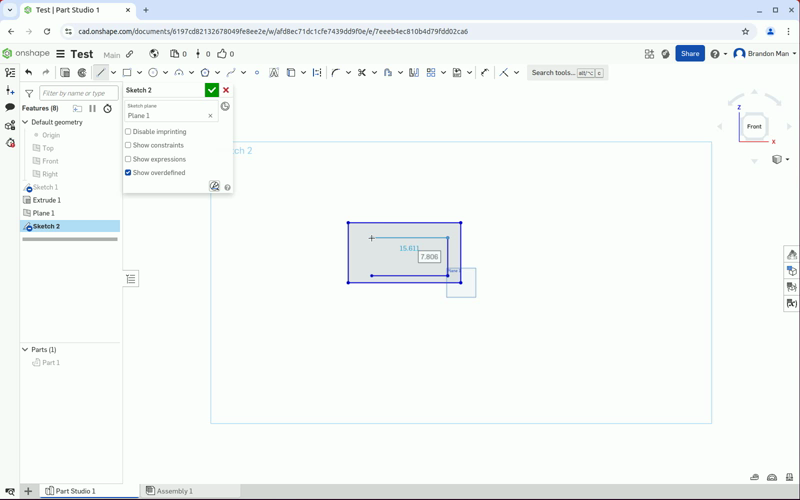
click(371, 237)
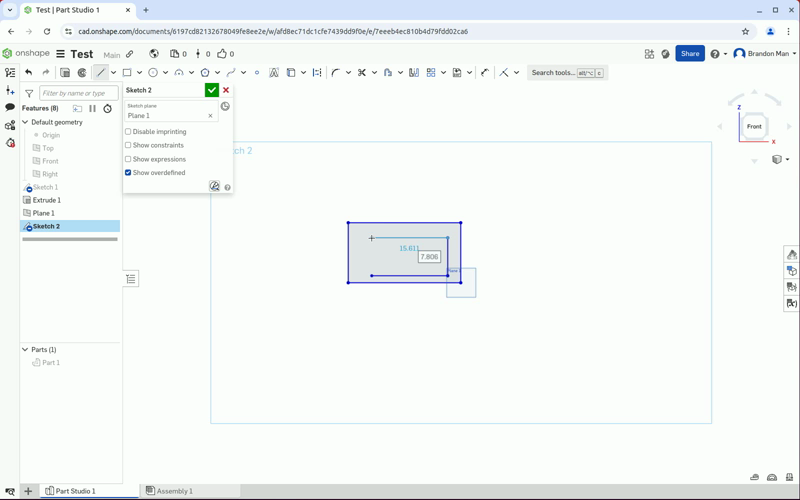
key_up(shift)
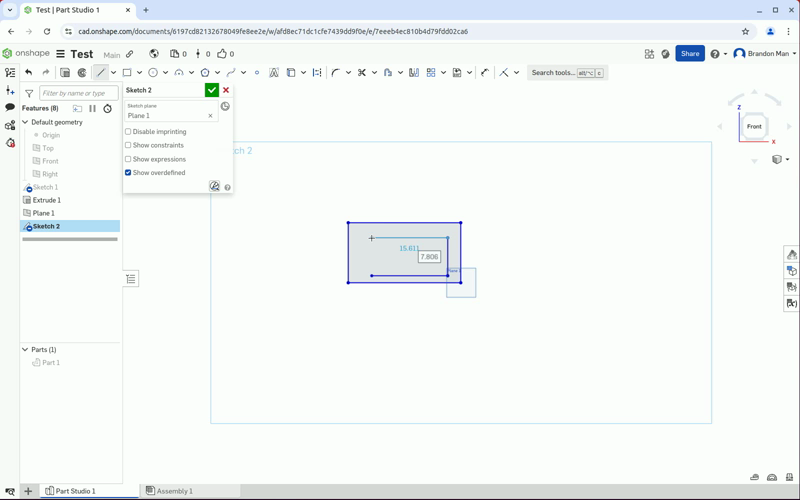
mouse_move(401, 237)
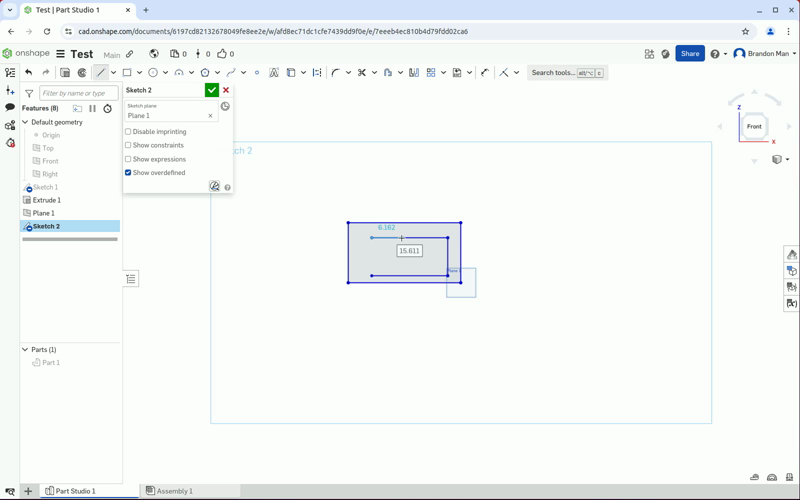
key_down(shift)
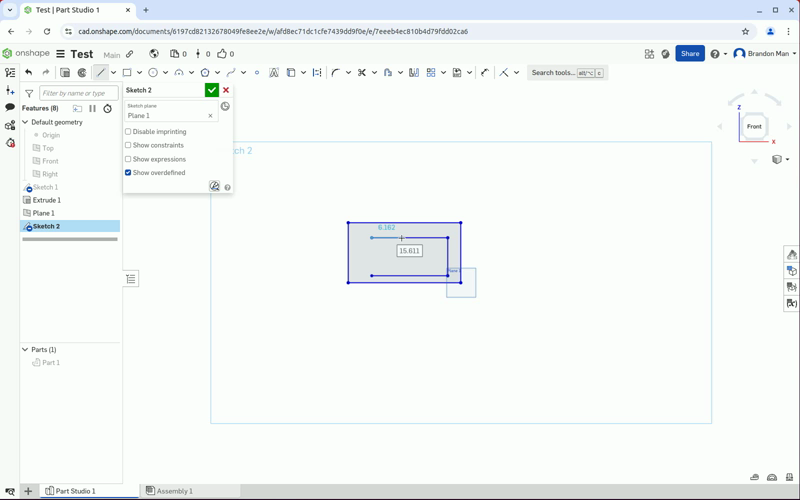
mouse_move(371, 275)
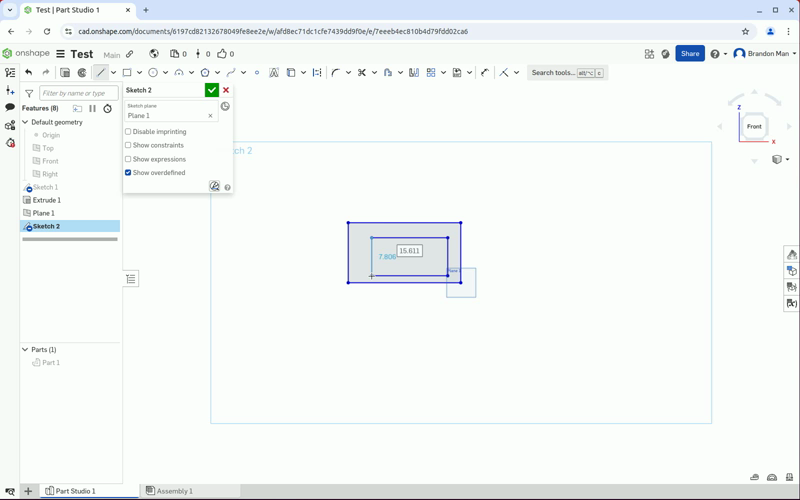
key_up(shift)
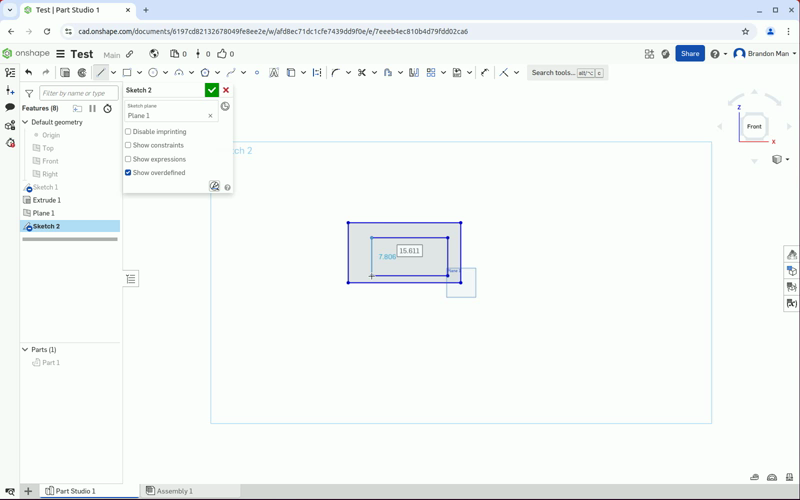
click(371, 275)
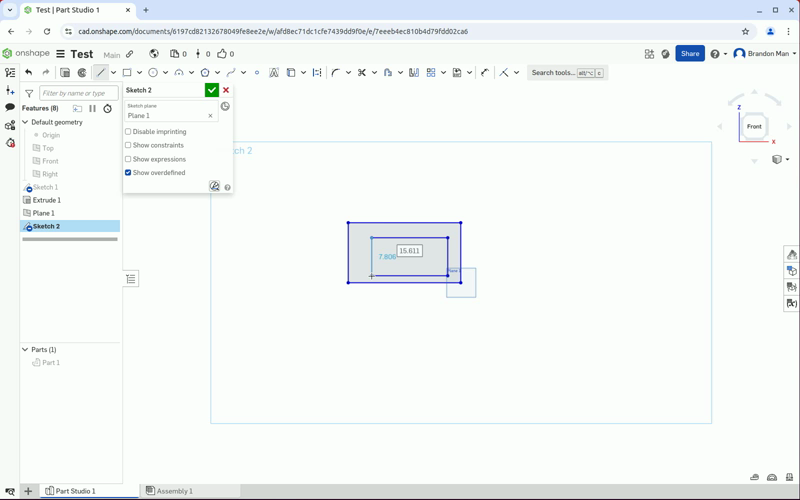
key(esc)
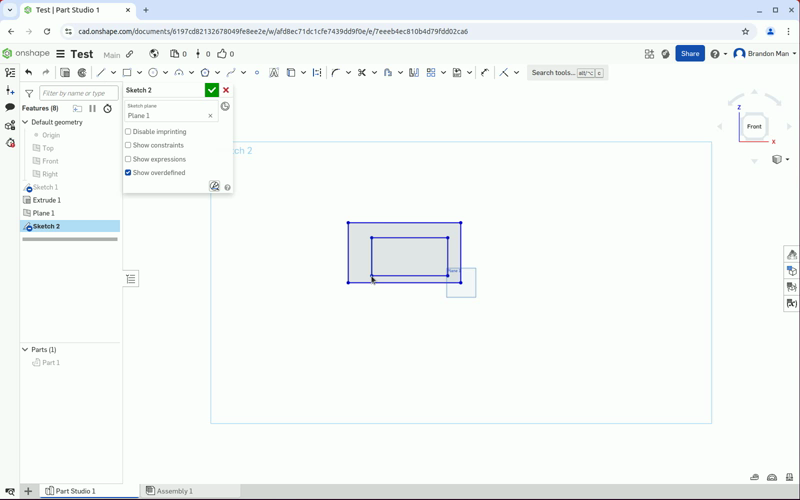
mouse_move(357, 237)
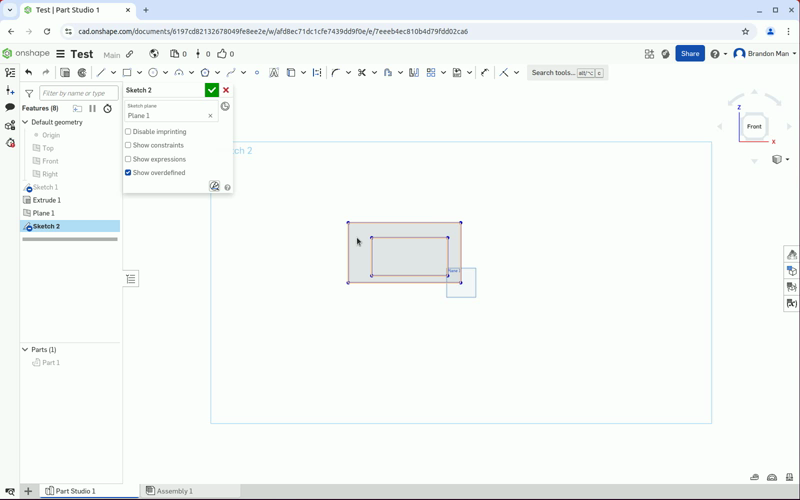
click(357, 237)
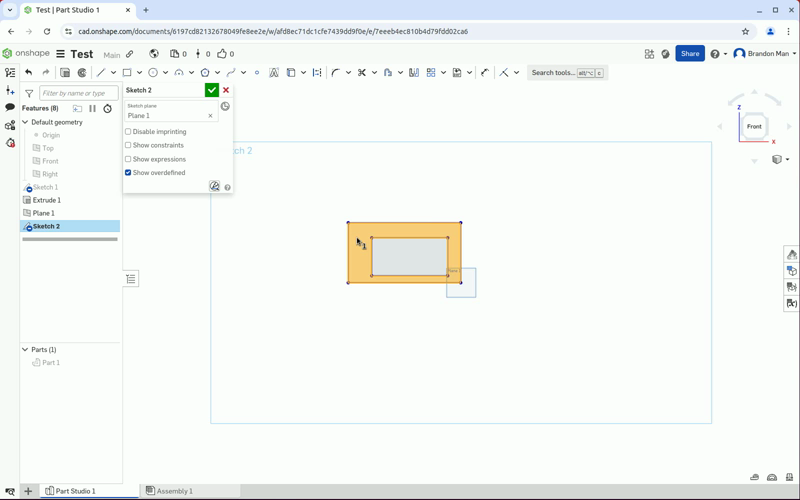
mouse_move(73, 352)
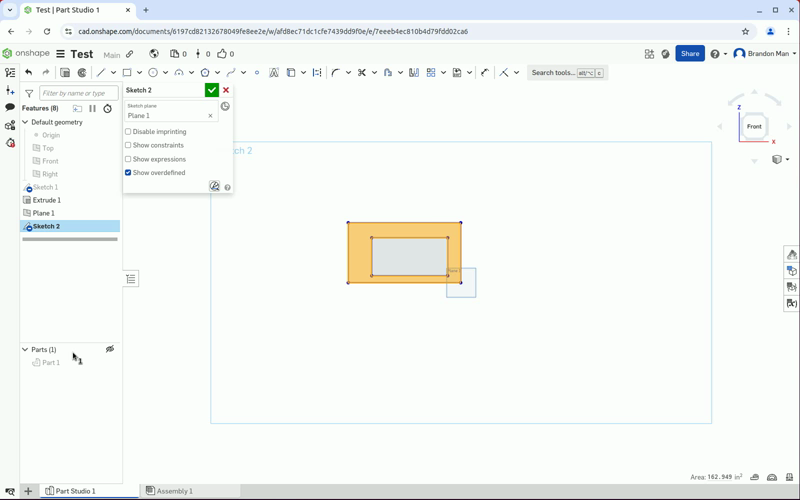
key(shift+y)
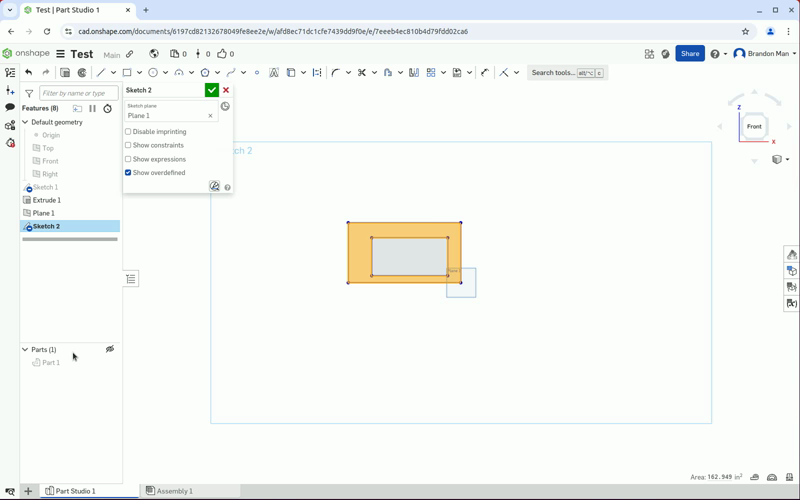
key(shift+e)
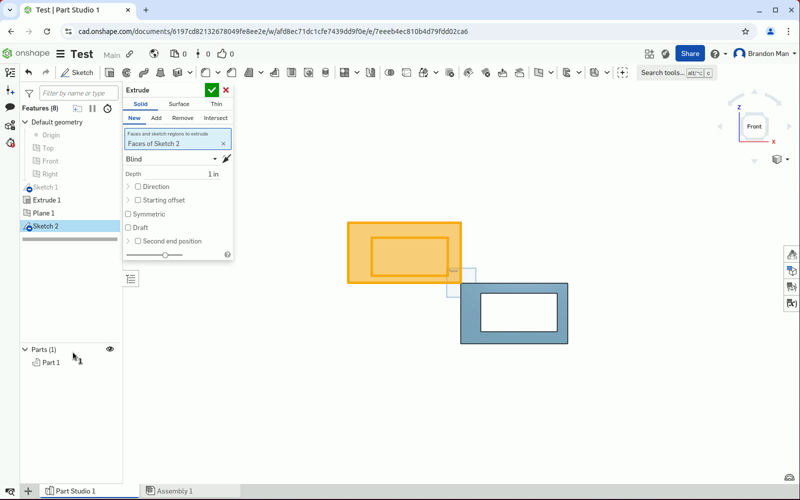
mouse_move(143, 106)
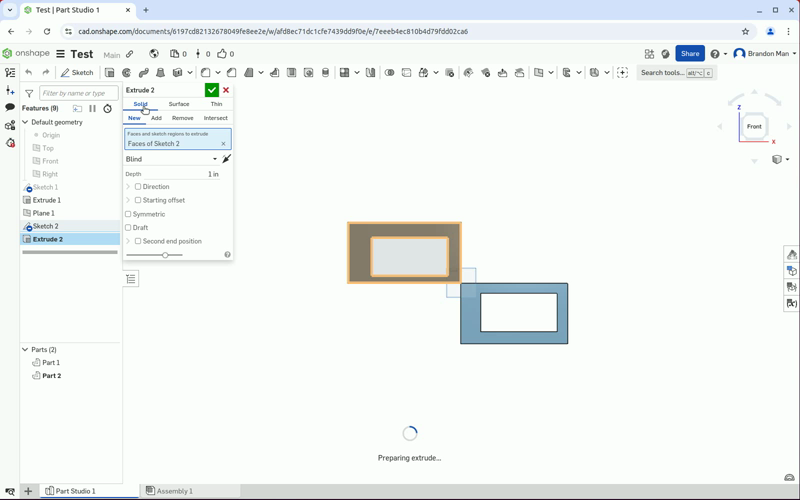
click(143, 106)
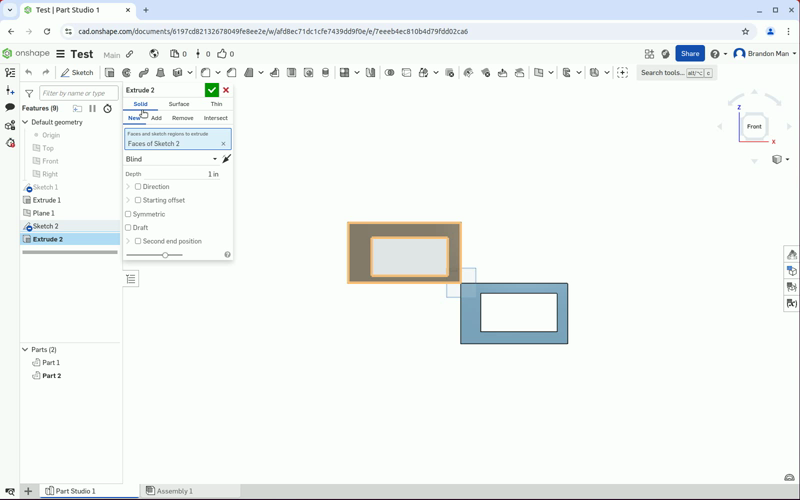
mouse_move(137, 120)
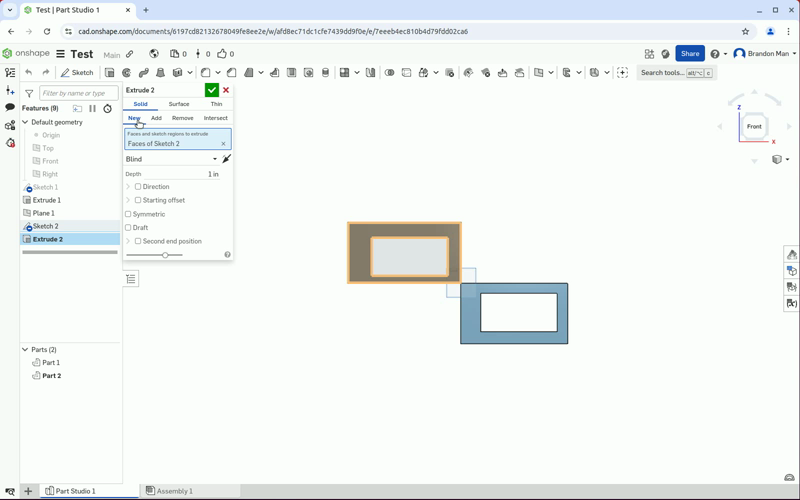
click(137, 120)
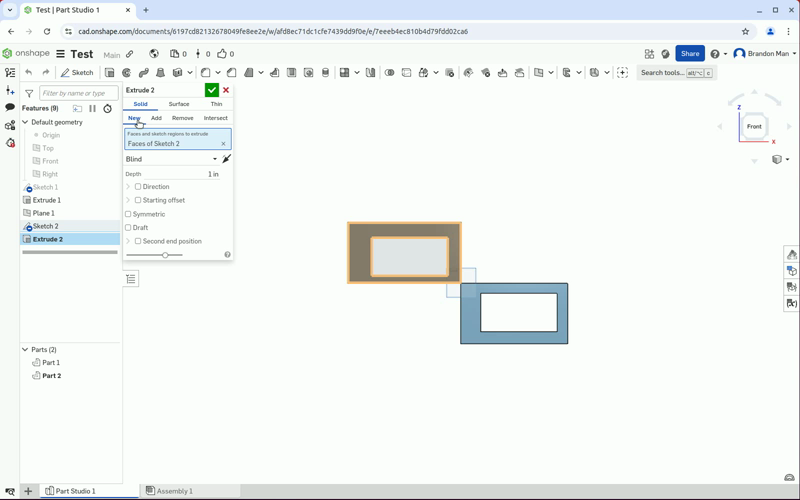
key(tab, 4)
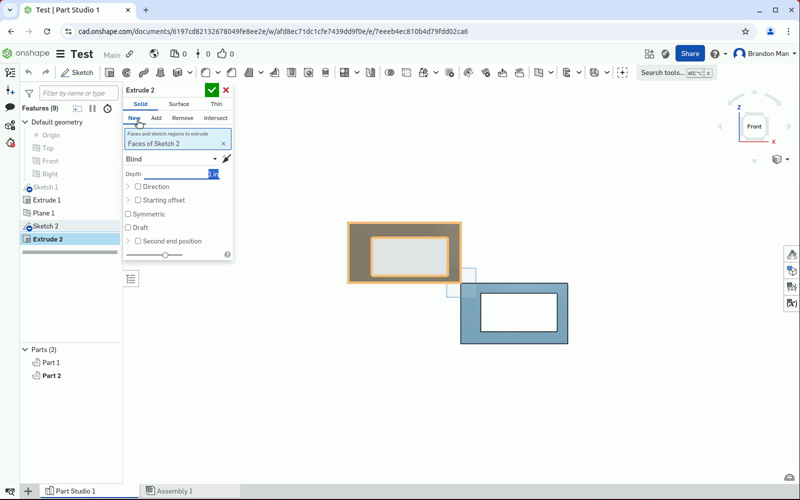
text(13.962)
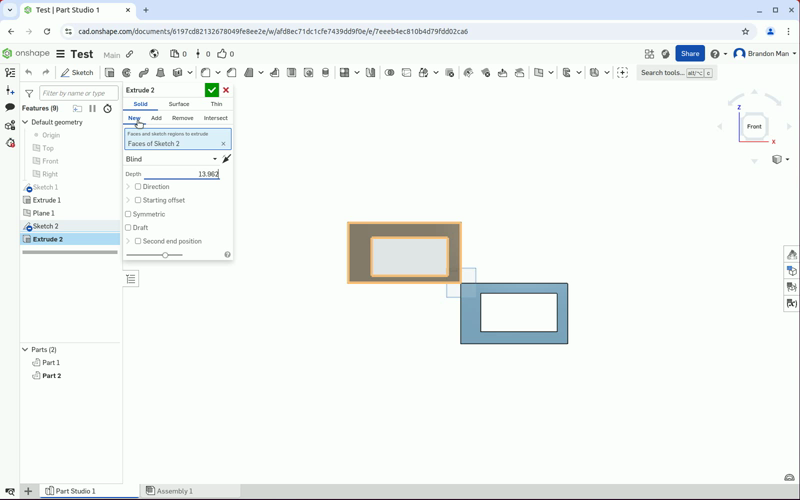
key(tab, 3)
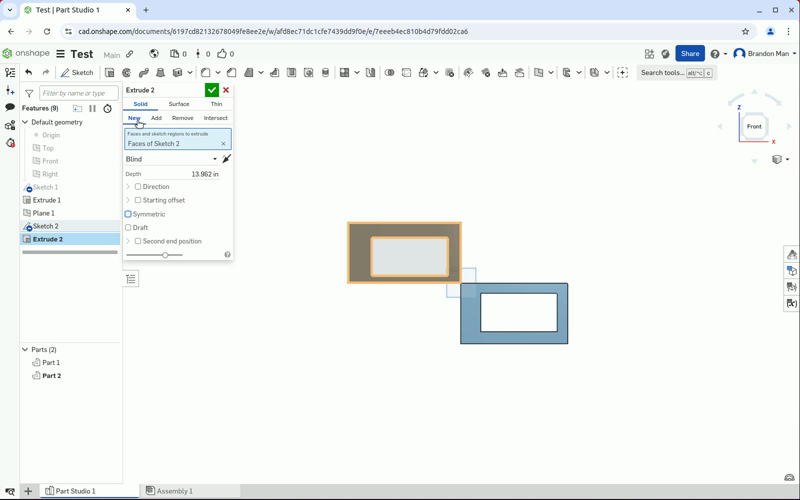
key(space)
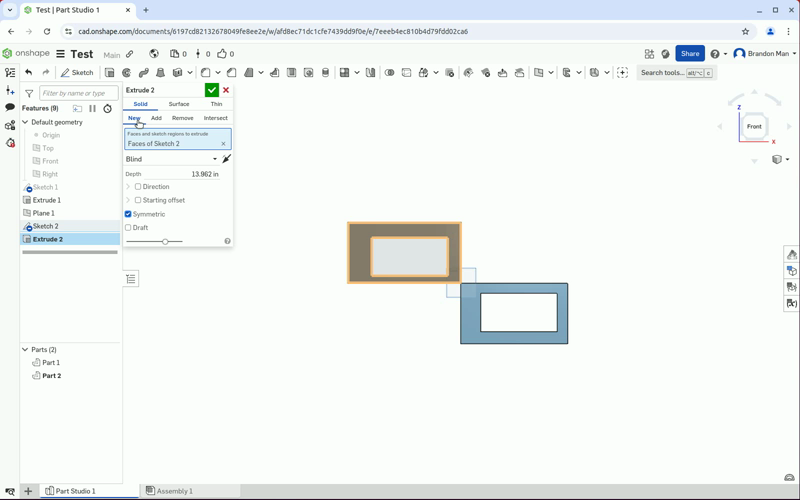
key(enter)
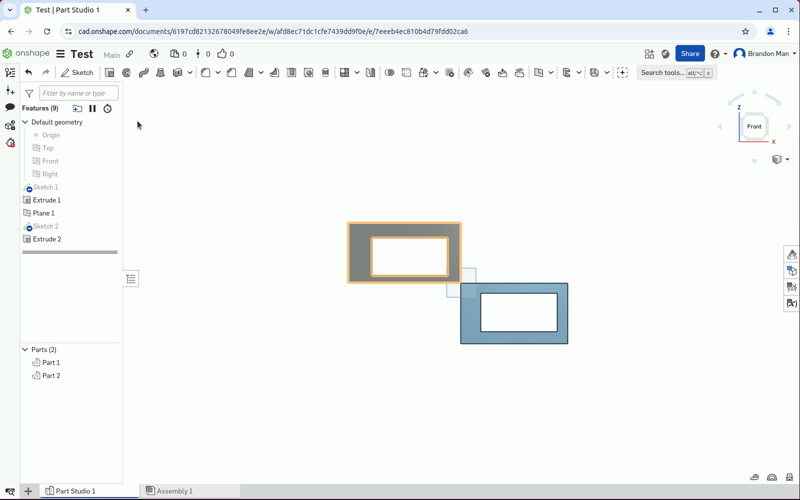
key(shift+h)
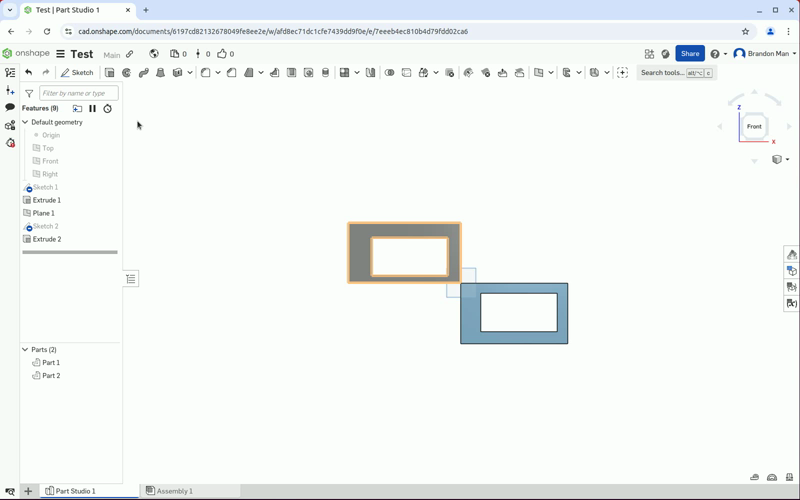
key(shift+h)
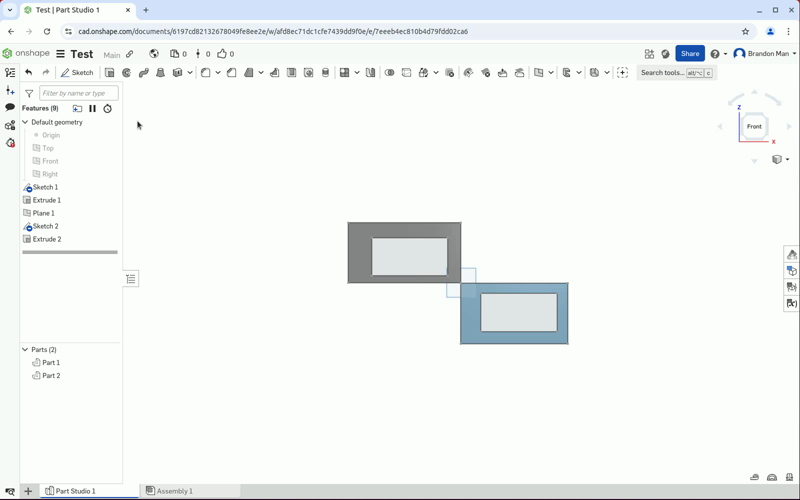
key(shift+7)
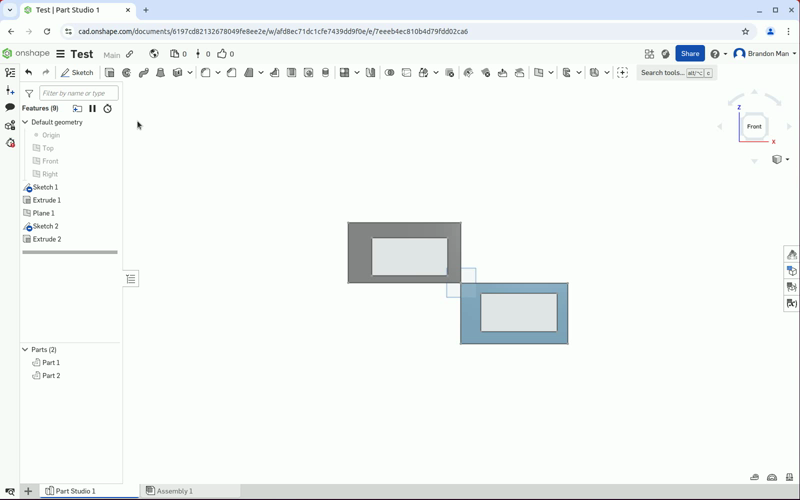
key(left, 2)
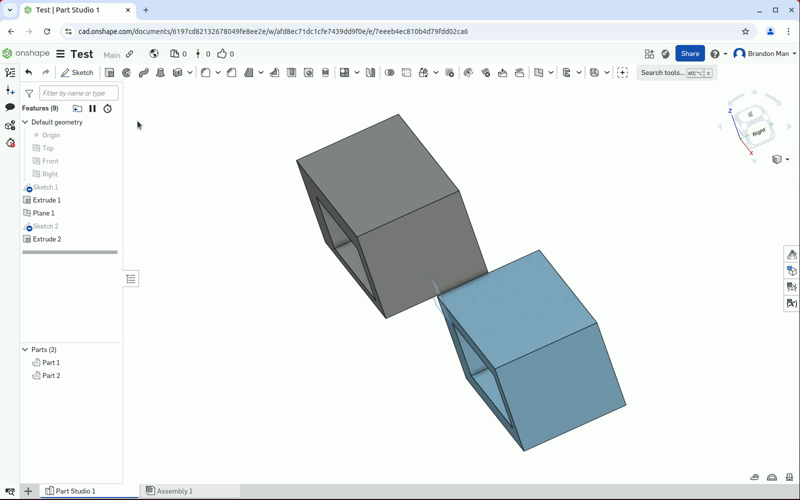
key(down, 2)
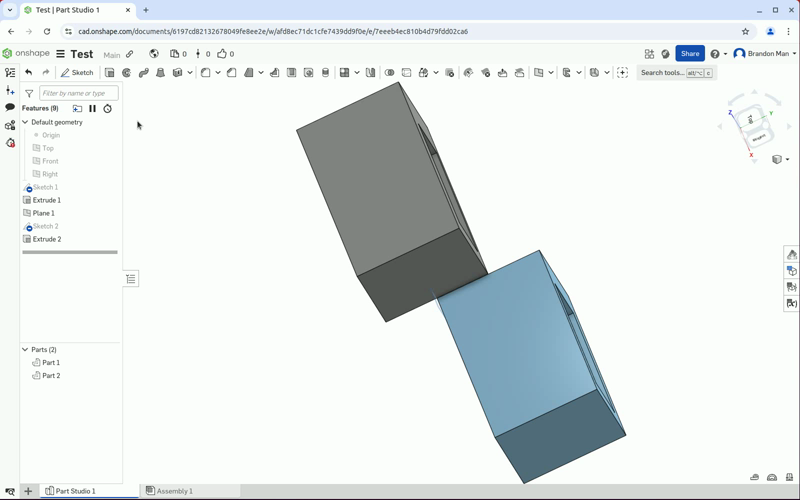
key(up, 2)
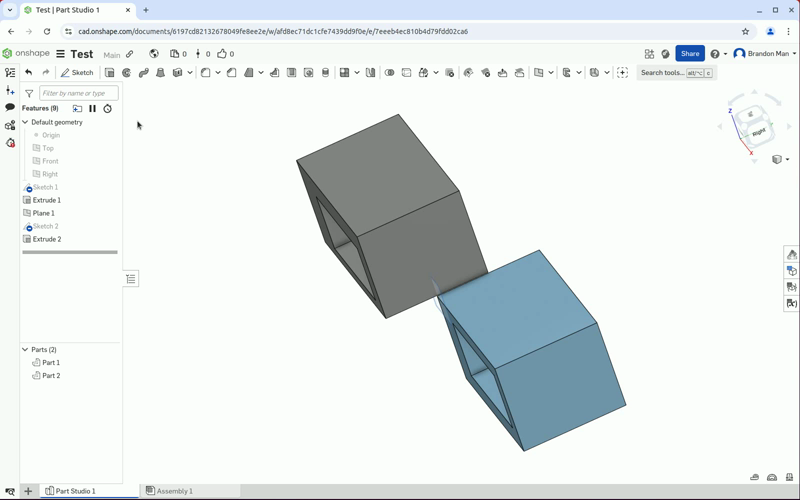
key(right, 2)
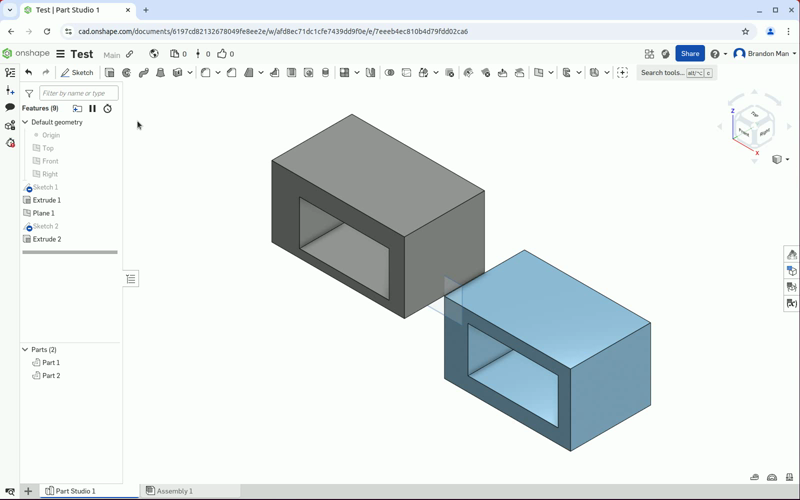
mouse_move(73, 189)
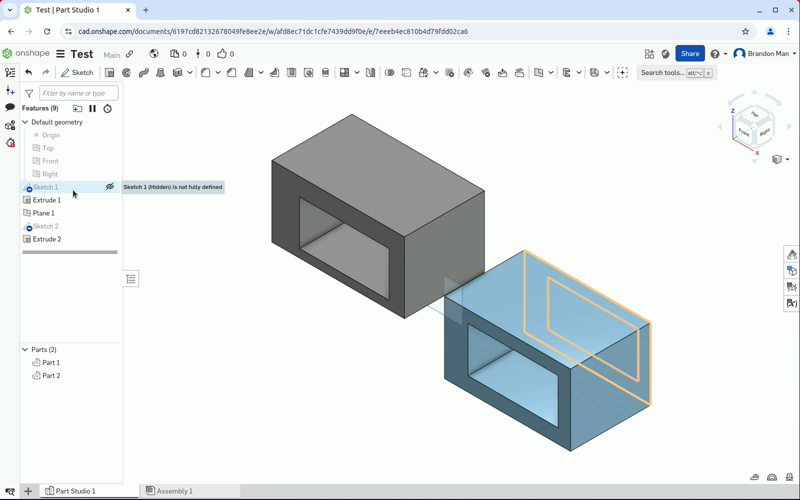
click(73, 189)